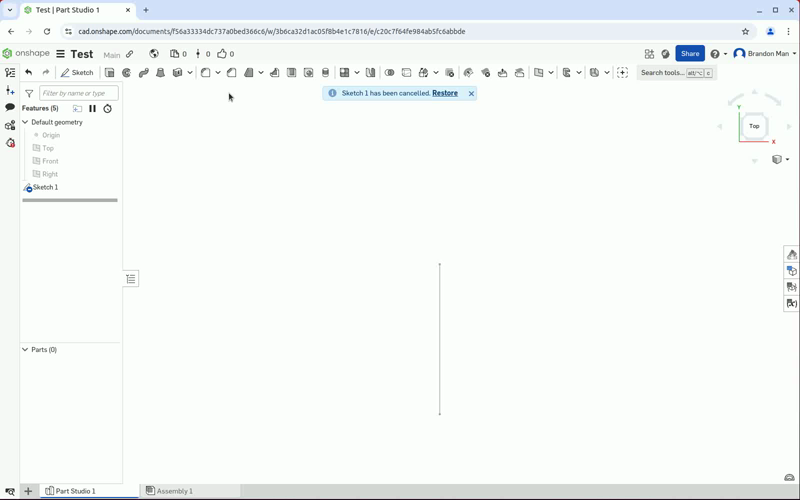
key(shift+h)
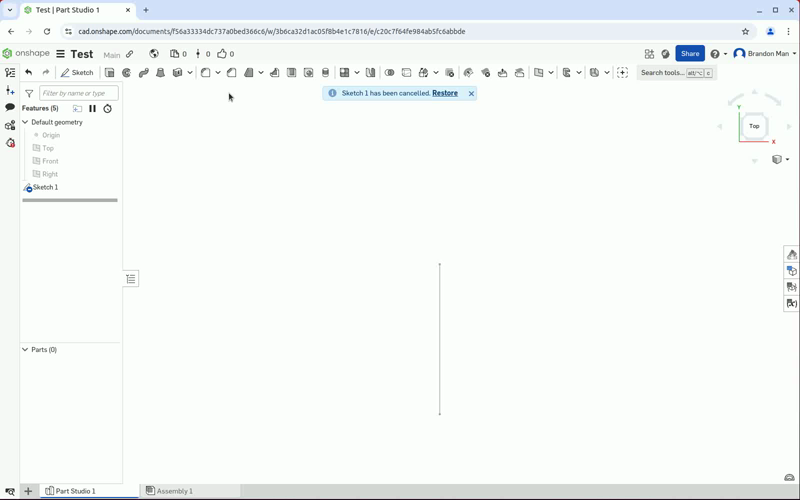
key(shift+s)
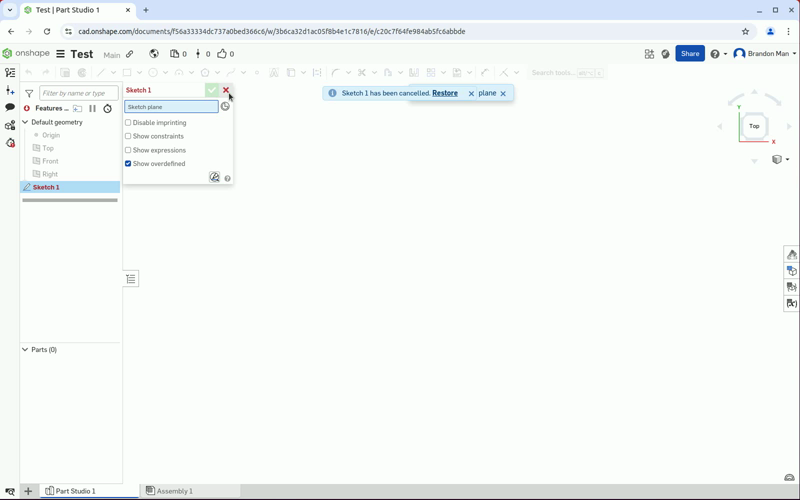
mouse_move(73, 150)
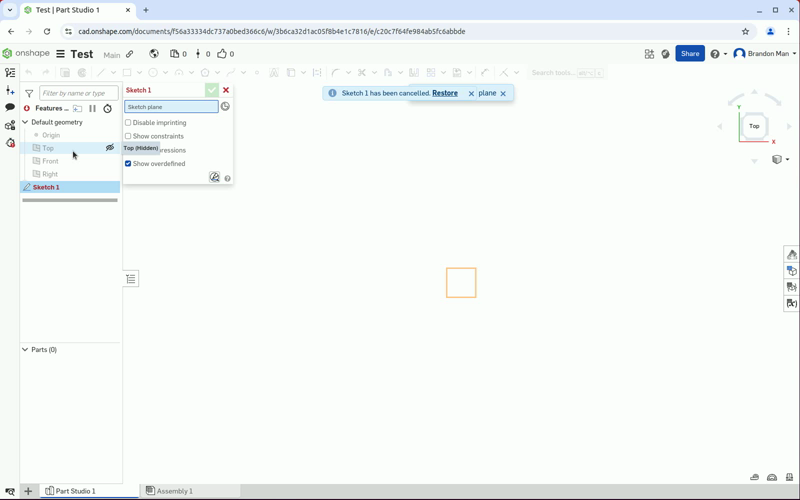
click(73, 150)
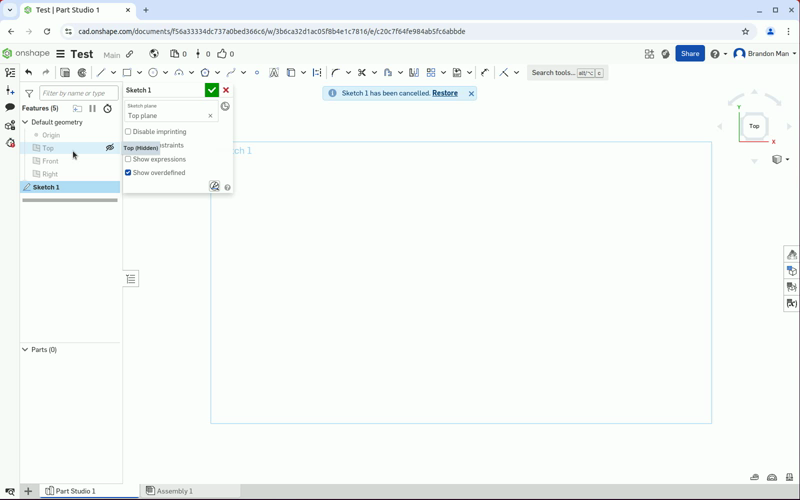
mouse_move(73, 352)
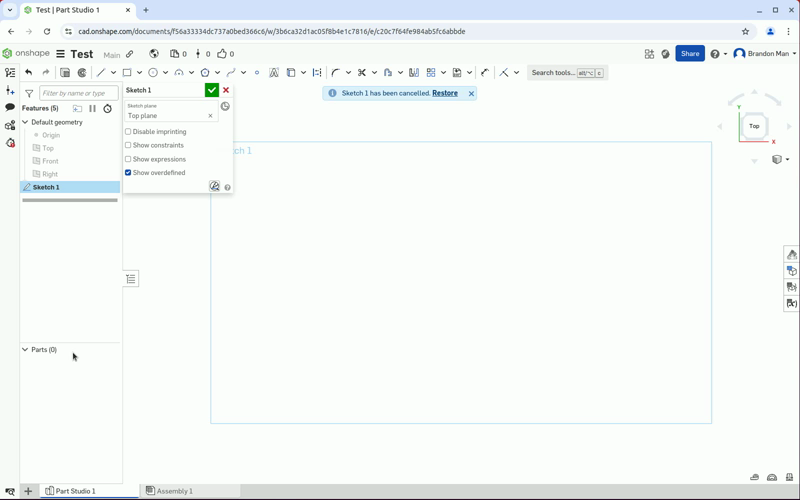
key(y)
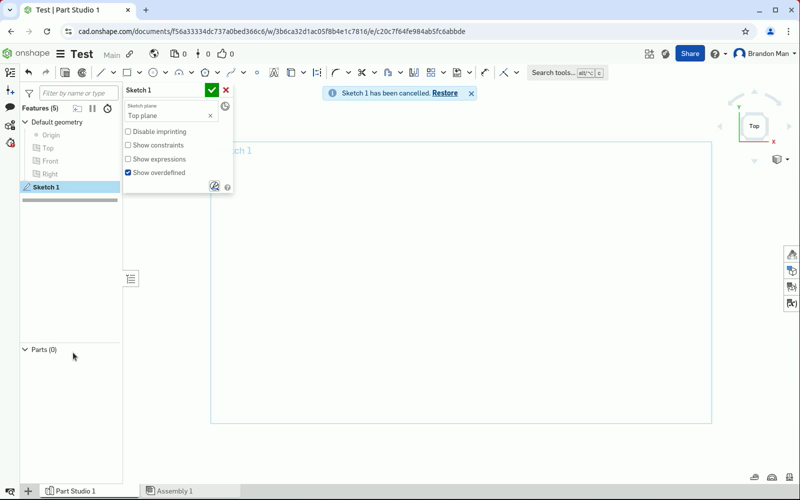
key(c)
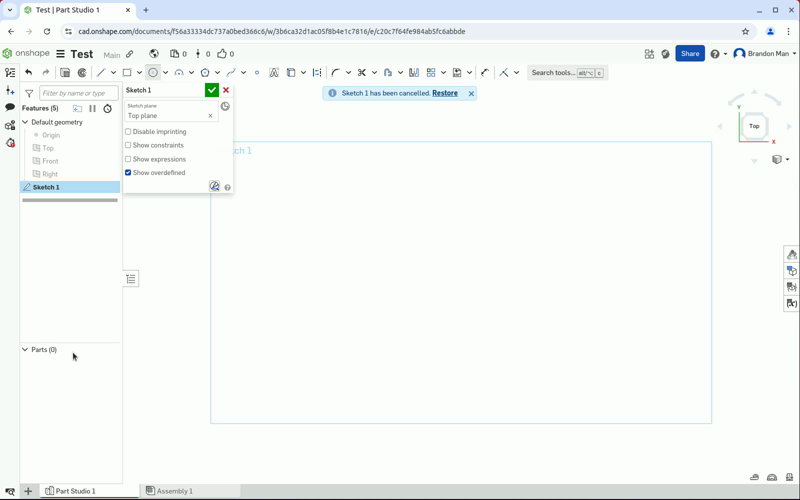
key_down(shift)
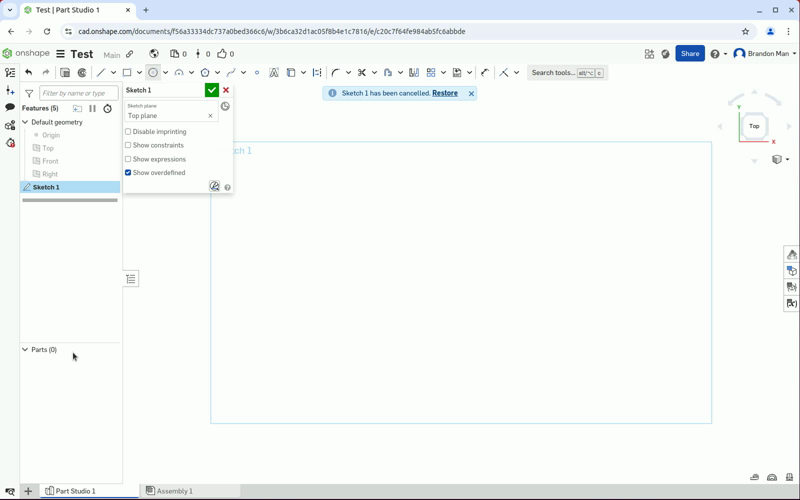
mouse_move(392, 282)
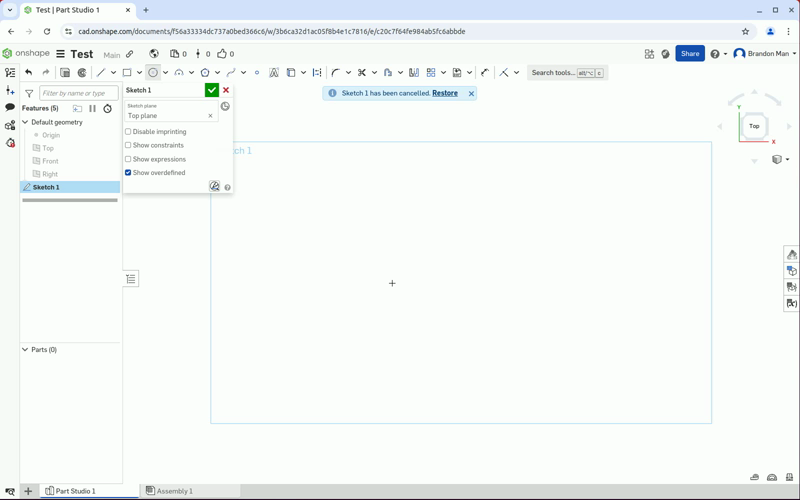
click(392, 282)
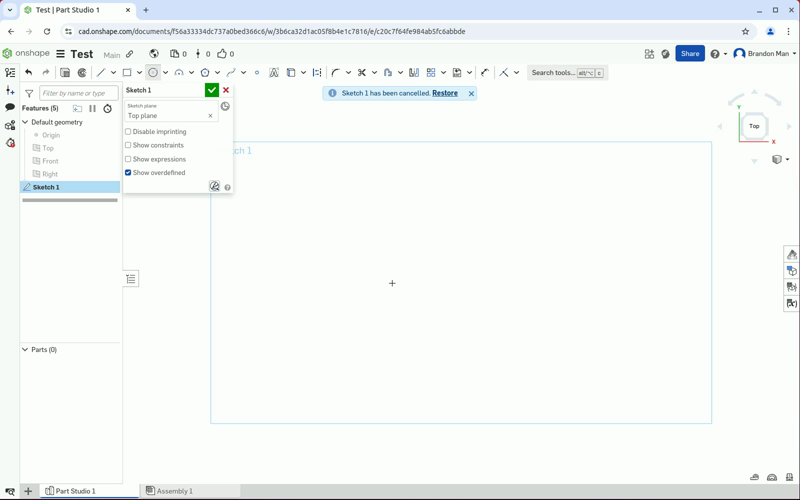
key_up(shift)
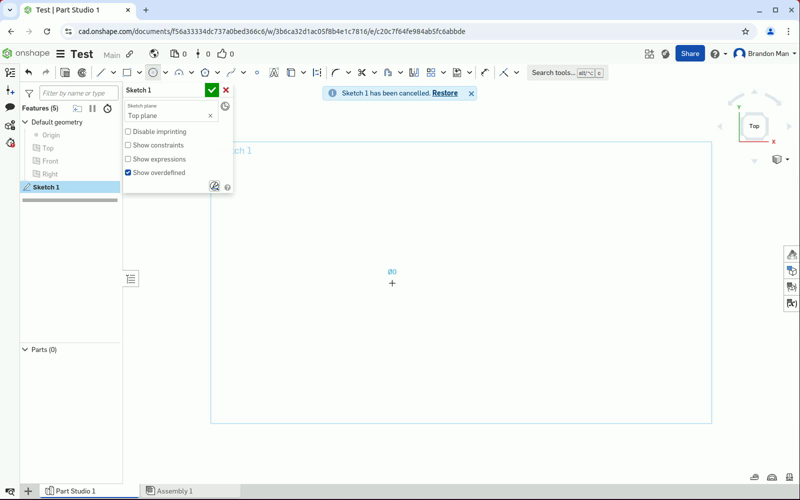
mouse_move(435, 282)
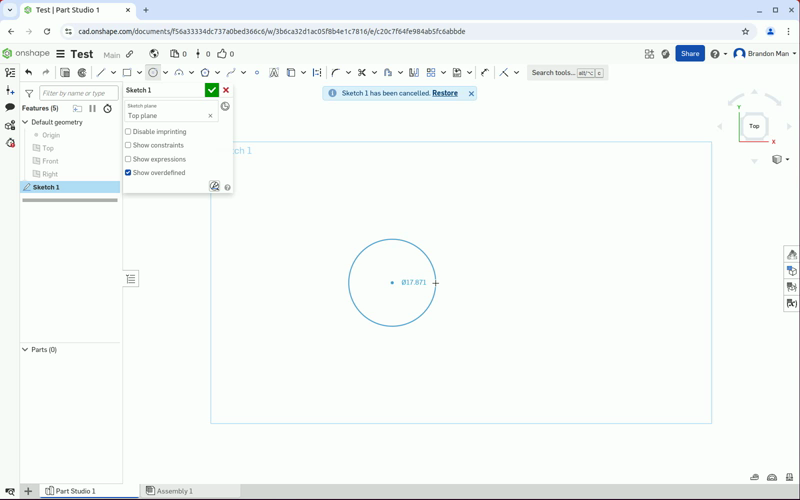
click(435, 282)
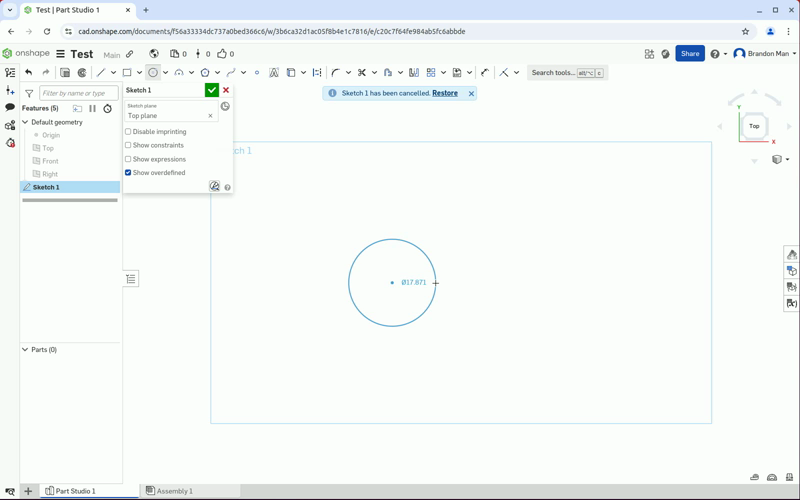
key(esc)
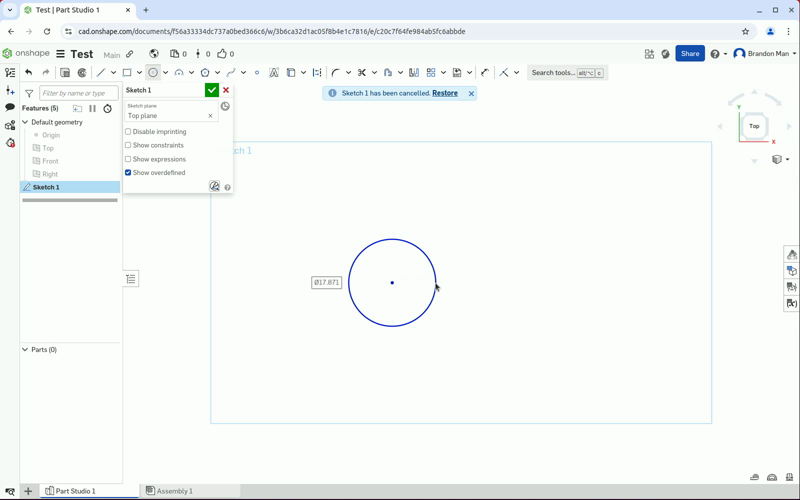
key(c)
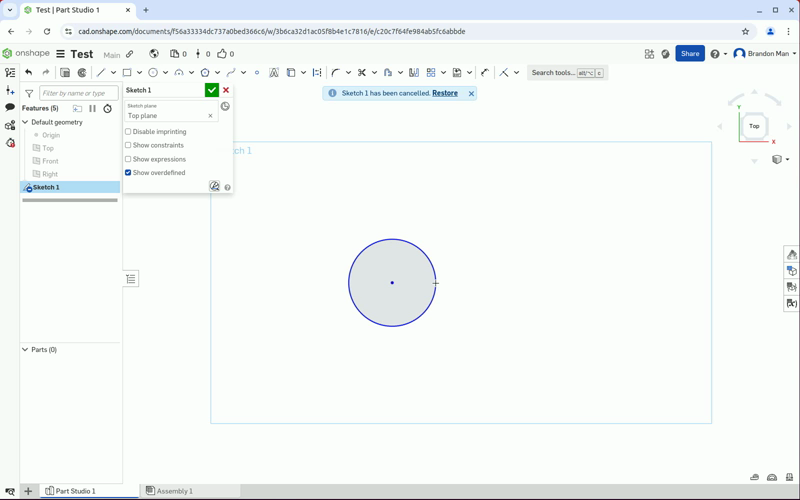
key_down(shift)
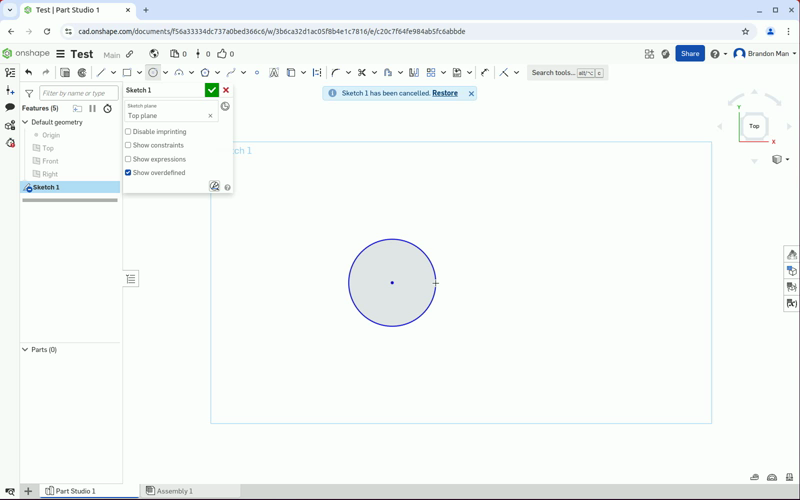
mouse_move(392, 282)
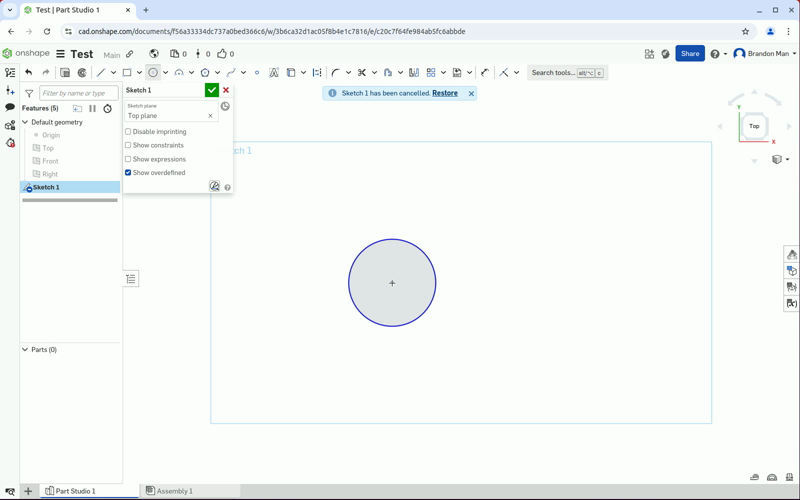
click(392, 282)
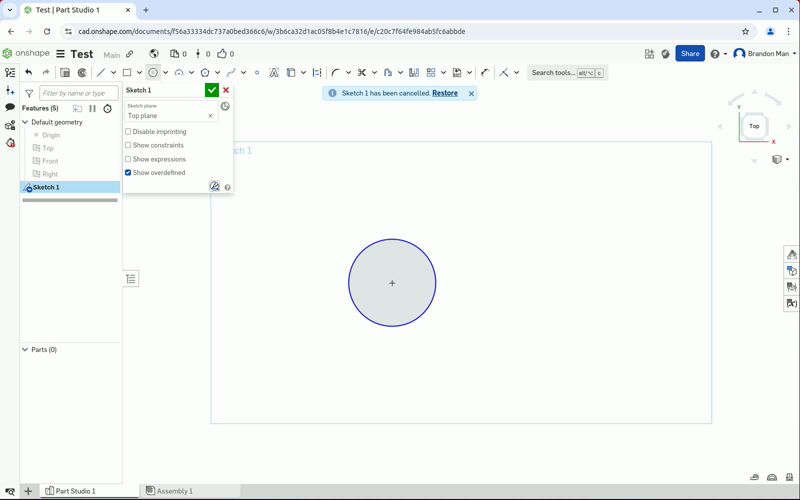
key_up(shift)
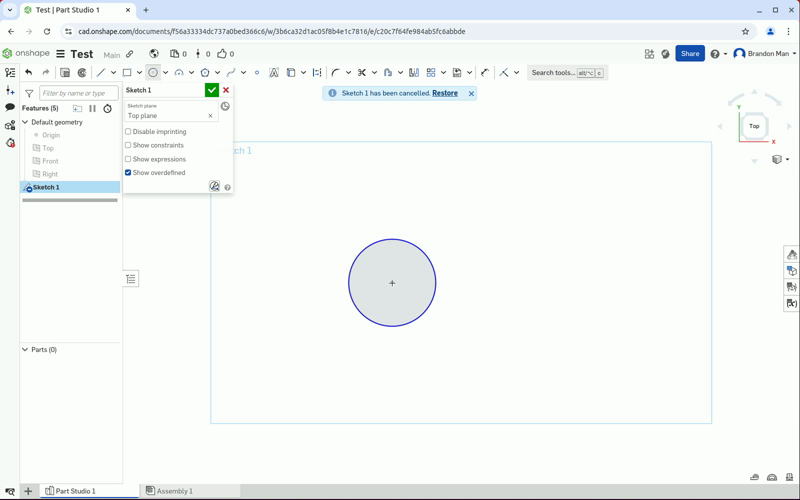
mouse_move(415, 282)
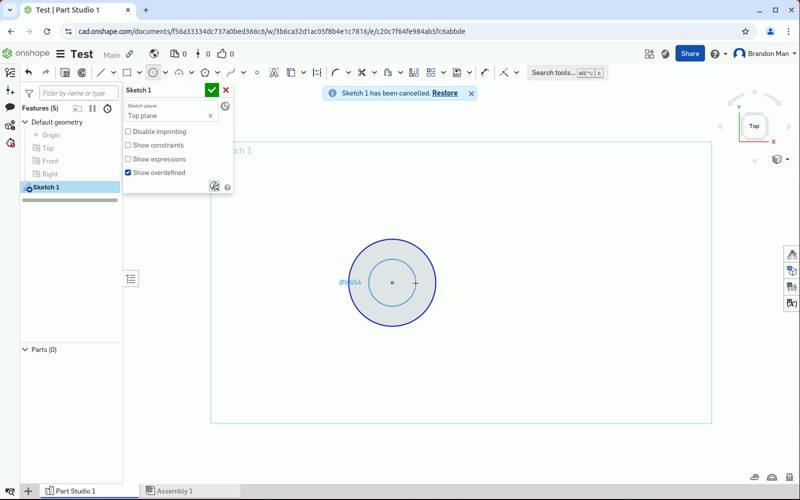
click(415, 282)
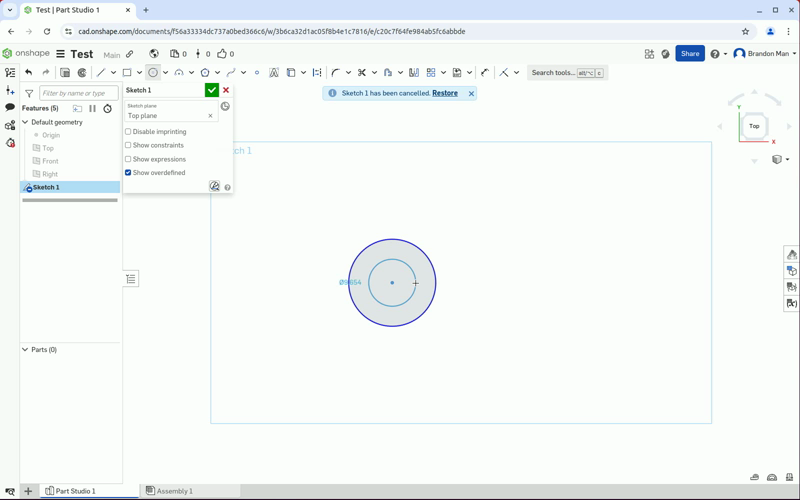
key(esc)
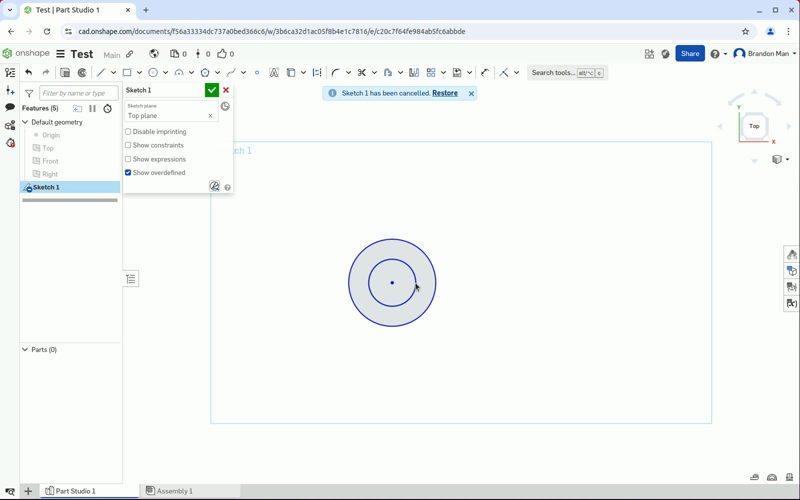
mouse_move(430, 273)
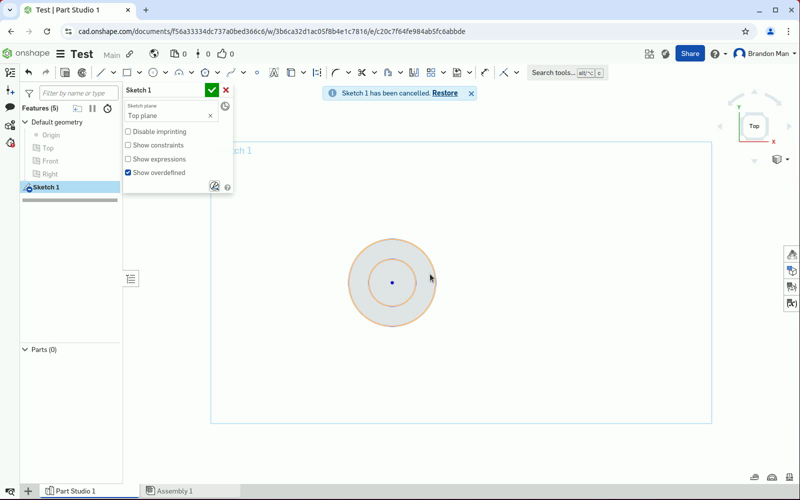
click(430, 273)
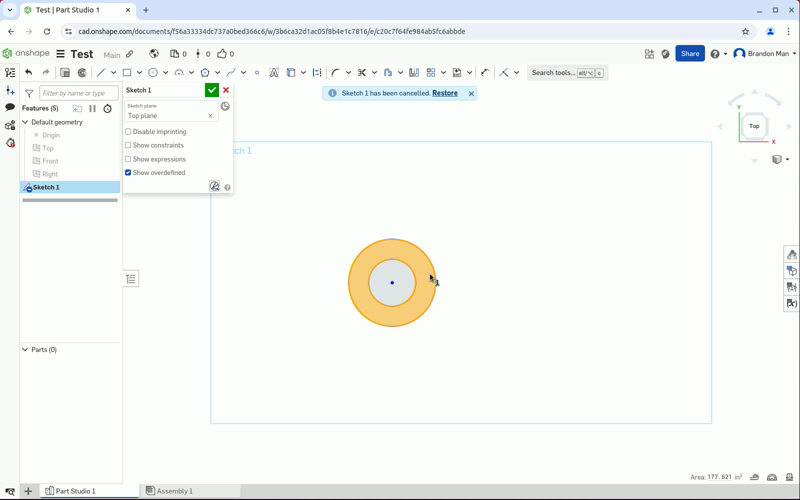
mouse_move(73, 352)
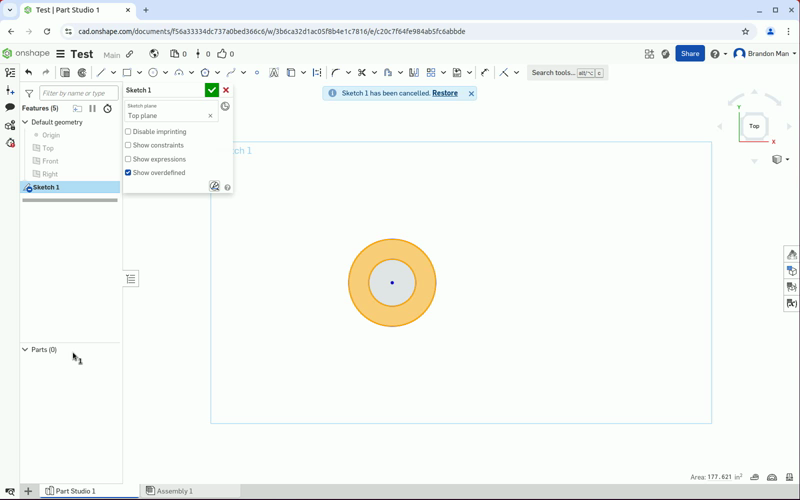
key(shift+y)
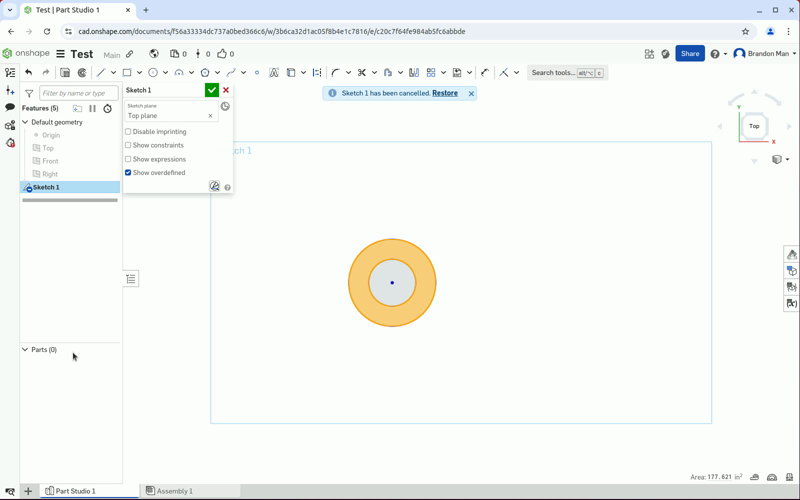
key(shift+e)
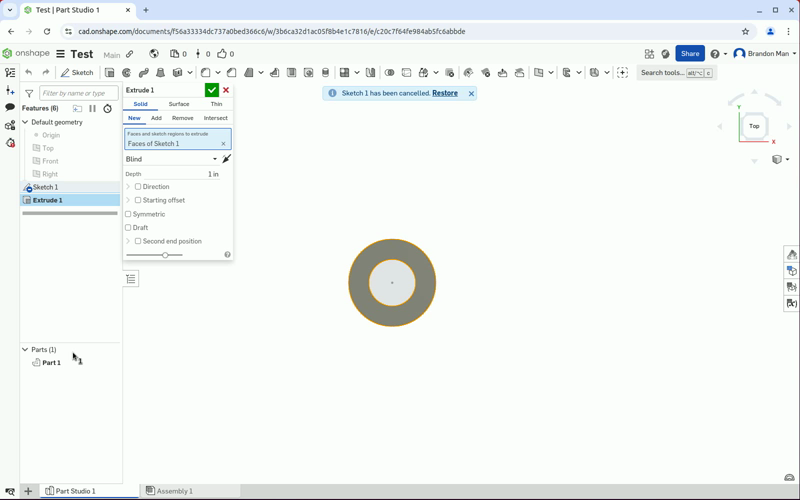
mouse_move(143, 106)
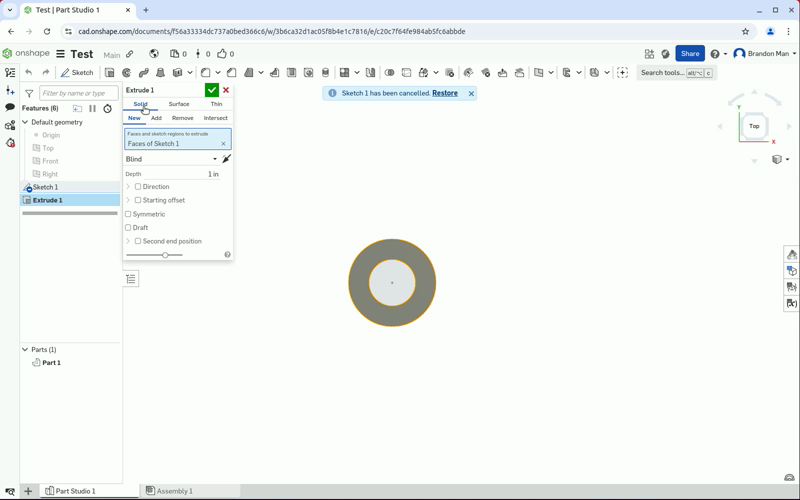
click(143, 106)
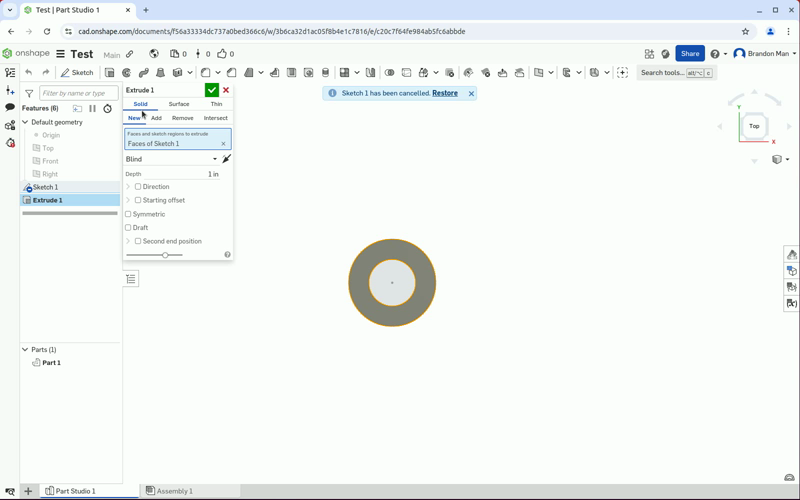
mouse_move(137, 120)
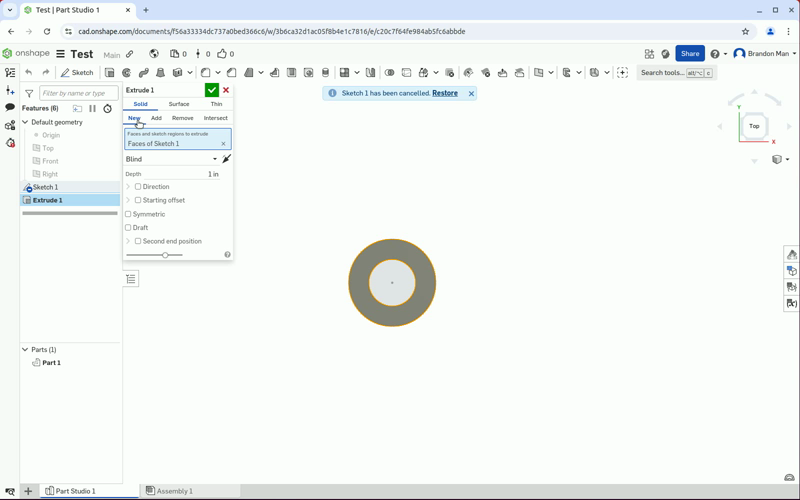
click(137, 120)
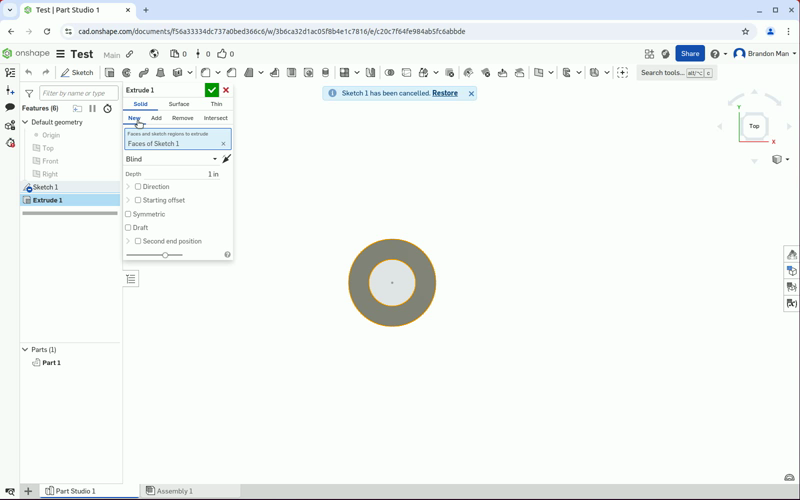
key(tab, 4)
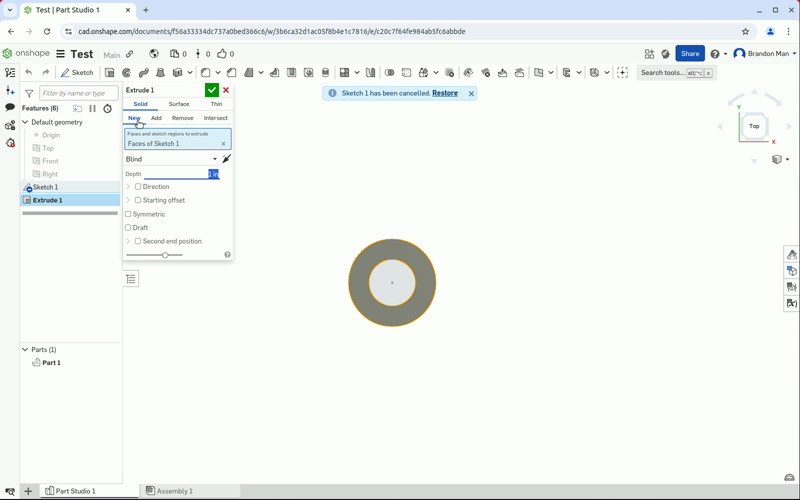
text(7.703)
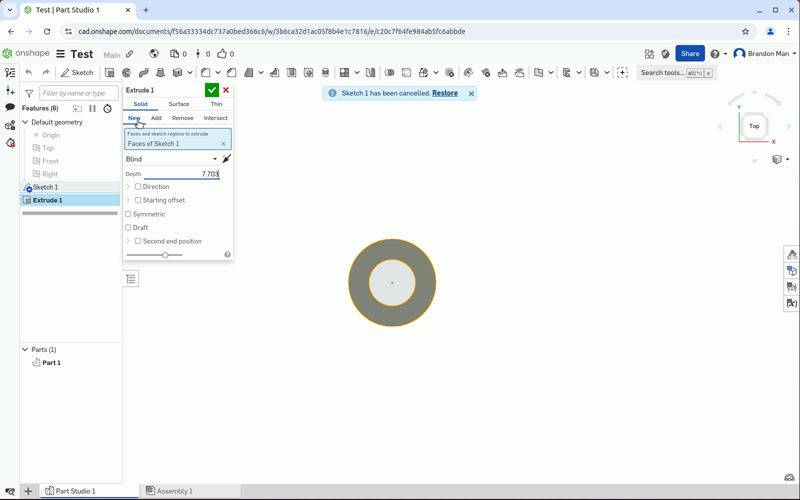
key(enter)
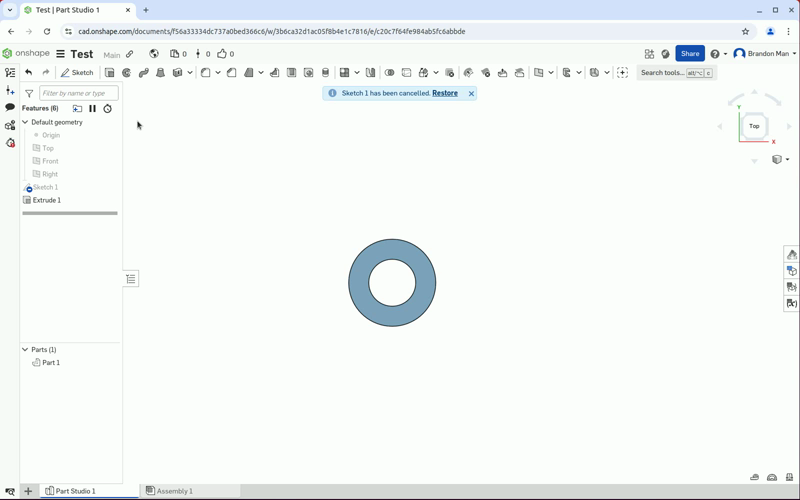
key(shift+h)
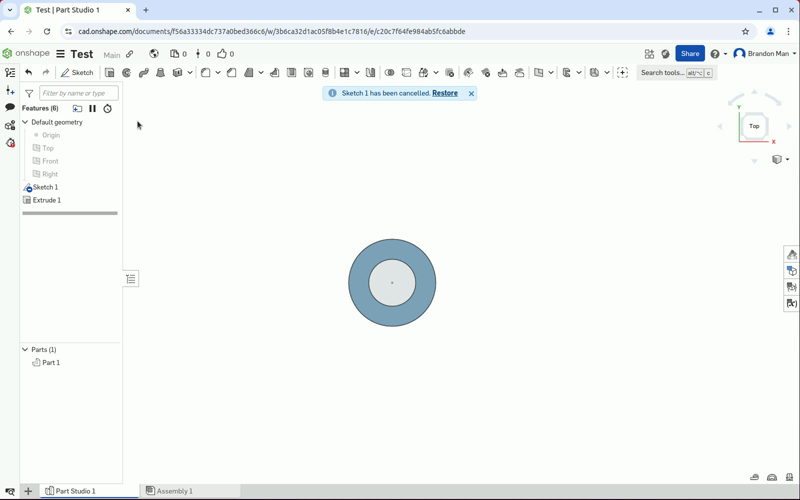
key(shift+h)
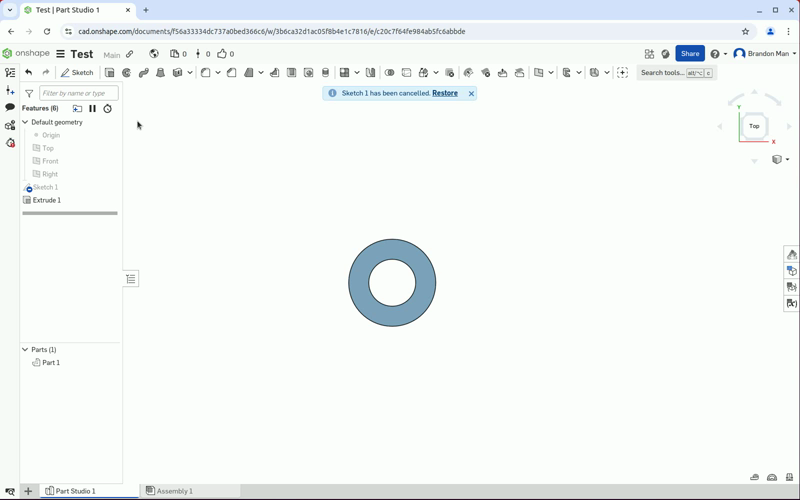
mouse_move(73, 189)
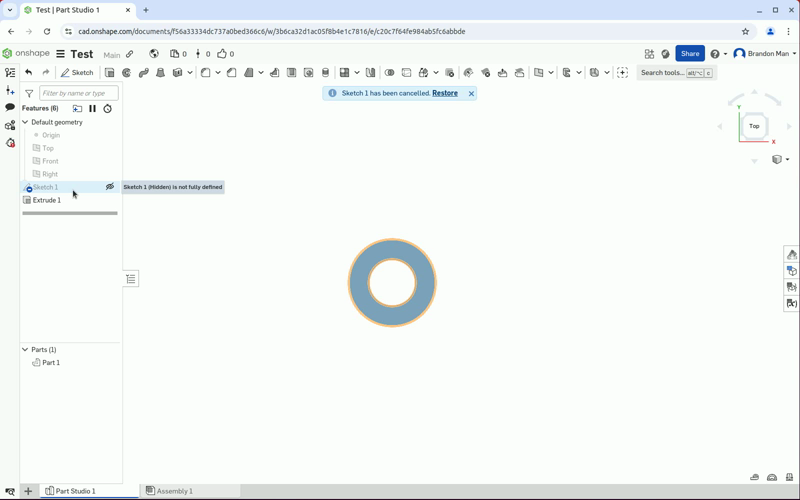
click(73, 189)
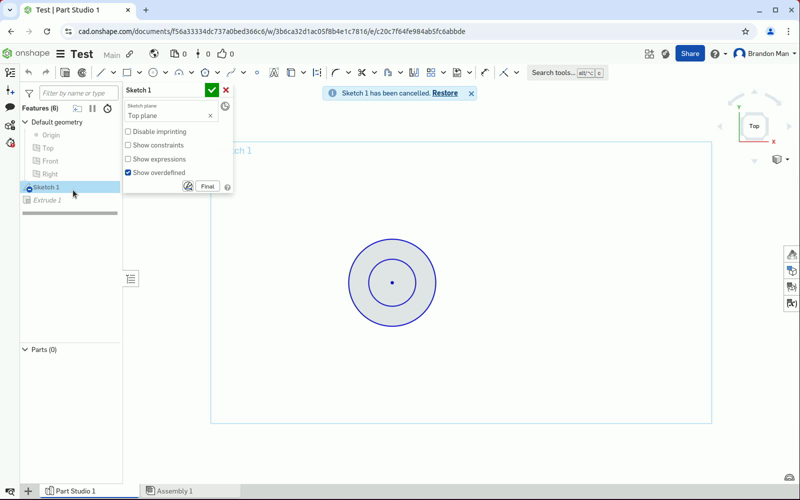
mouse_move(229, 92)
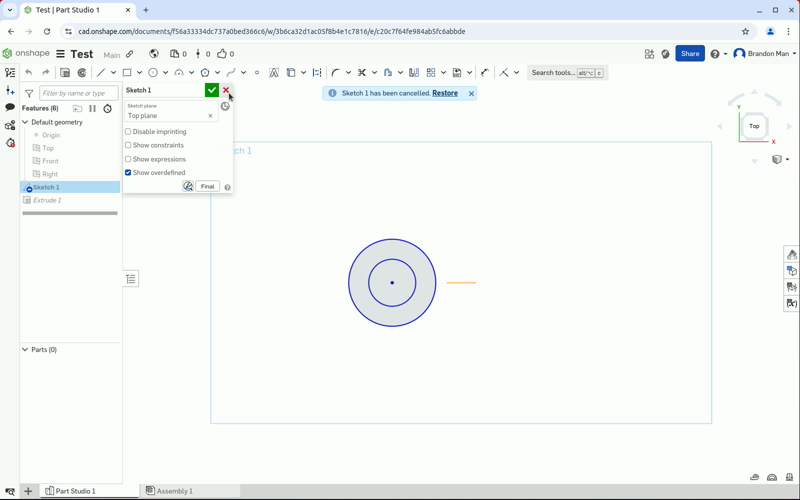
click(229, 92)
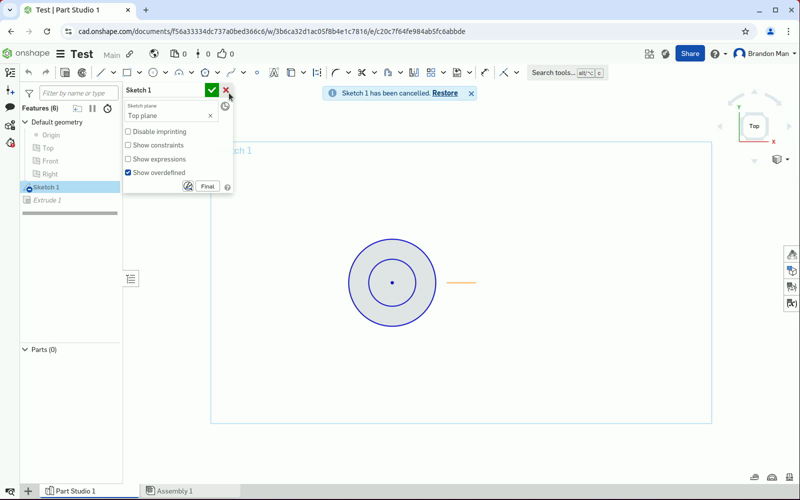
key(shift+s)
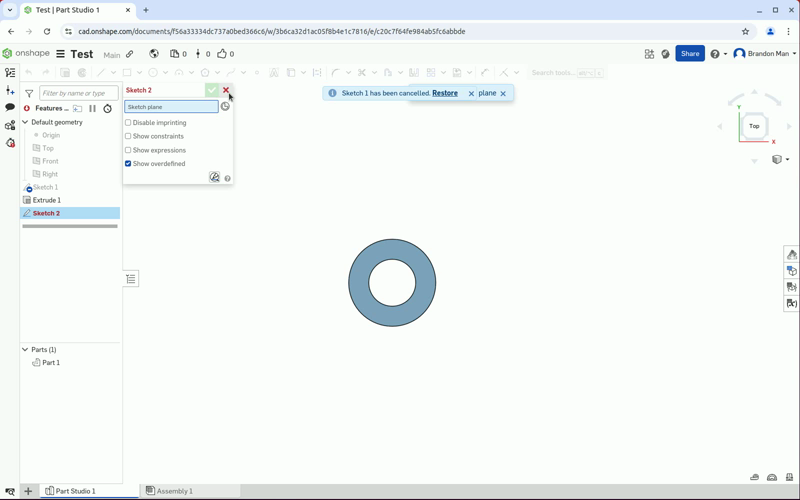
mouse_move(73, 150)
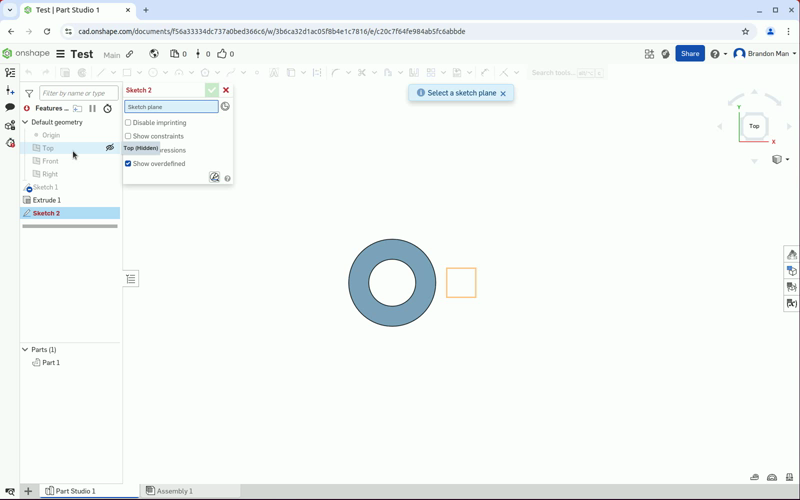
click(73, 150)
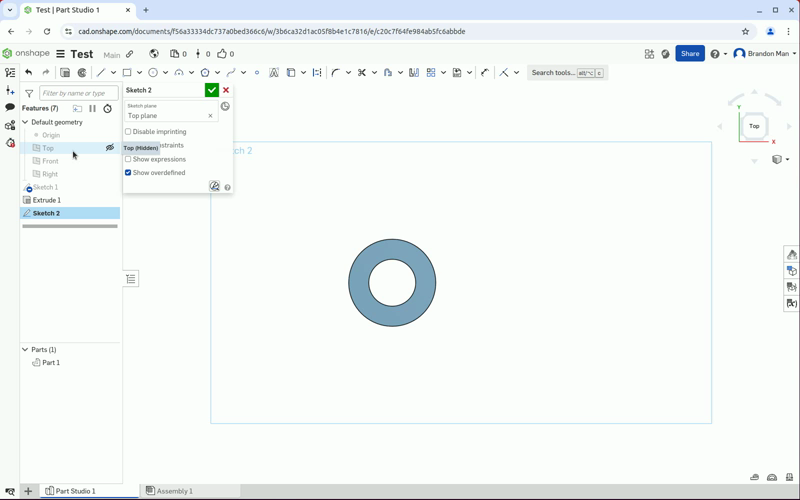
mouse_move(73, 352)
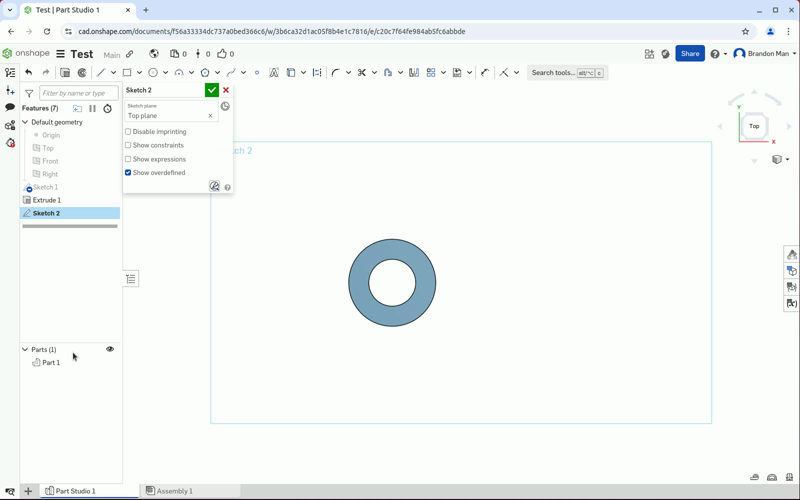
key(y)
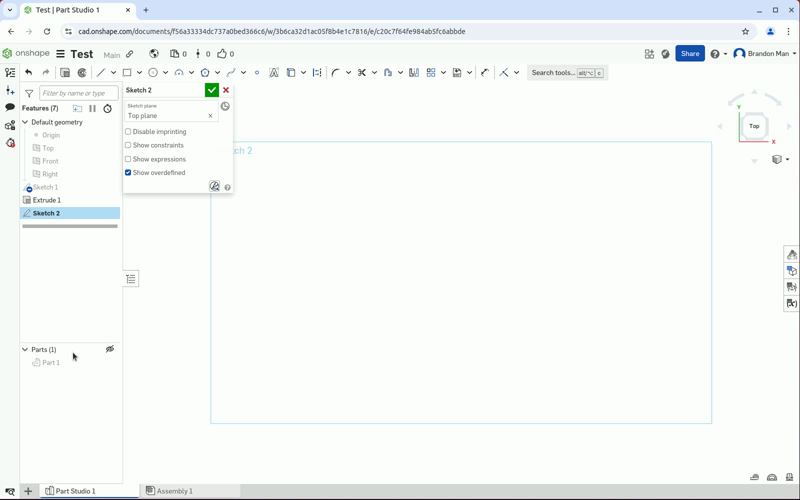
key(l)
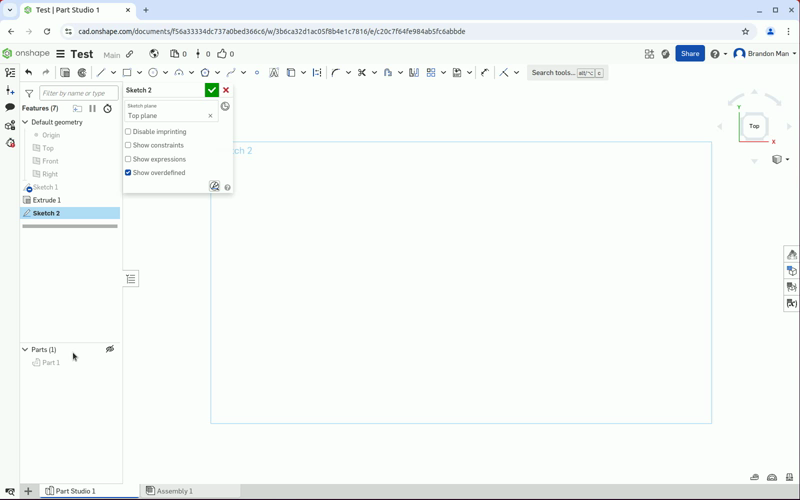
key_down(shift)
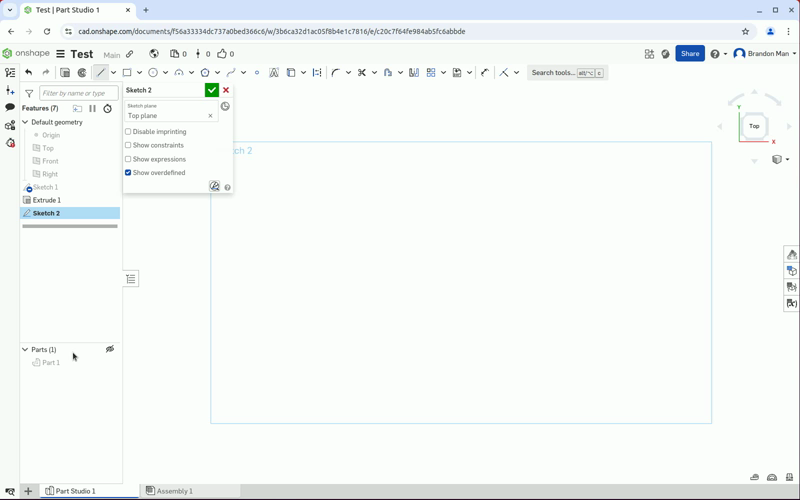
mouse_move(391, 326)
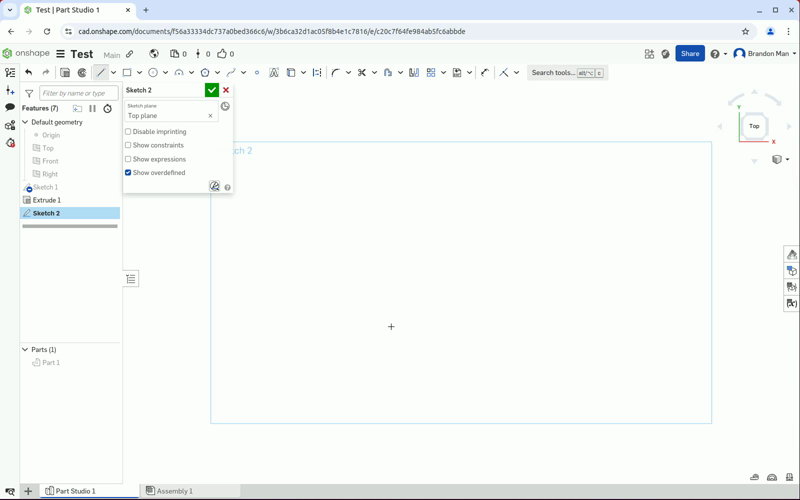
click(391, 326)
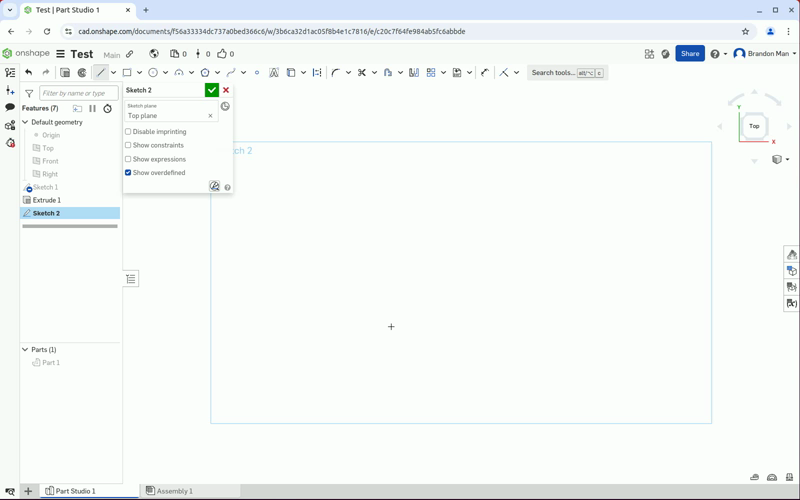
key_up(shift)
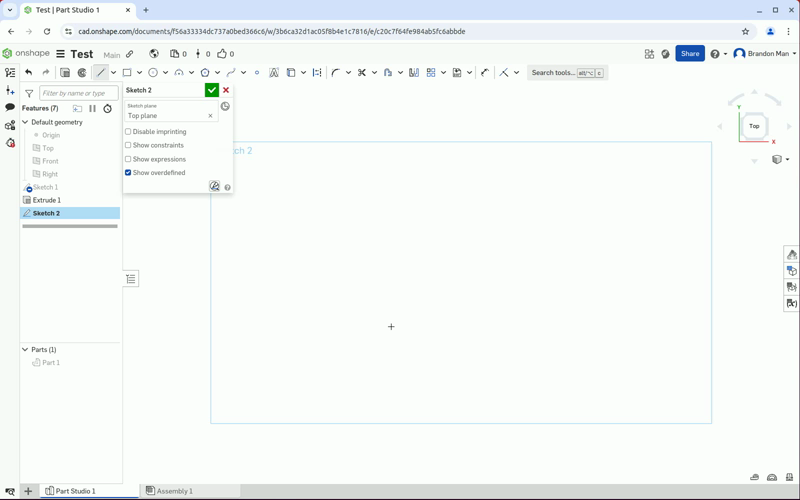
key_down(shift)
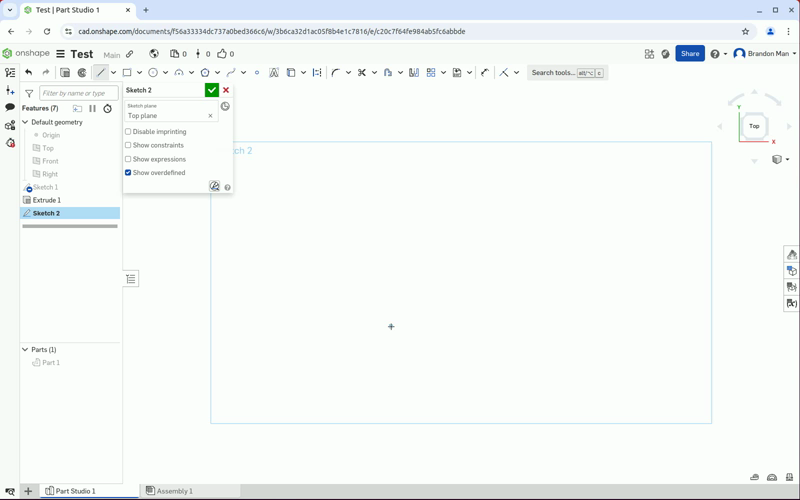
mouse_move(529, 324)
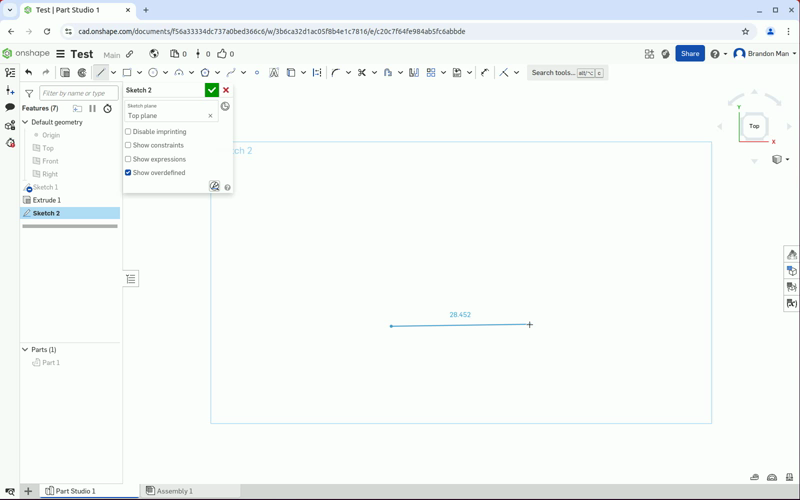
click(529, 324)
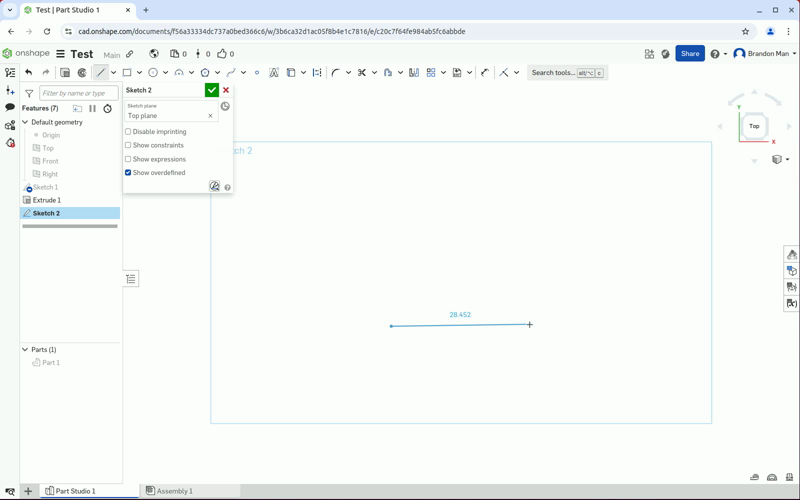
key_up(shift)
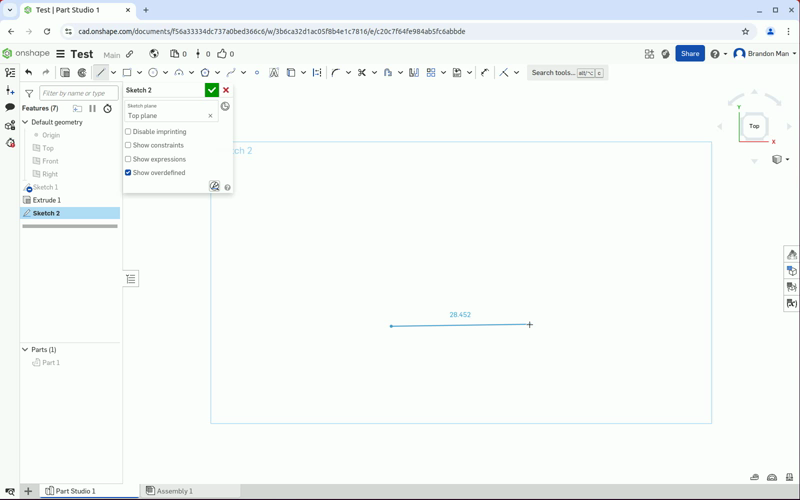
key(esc)
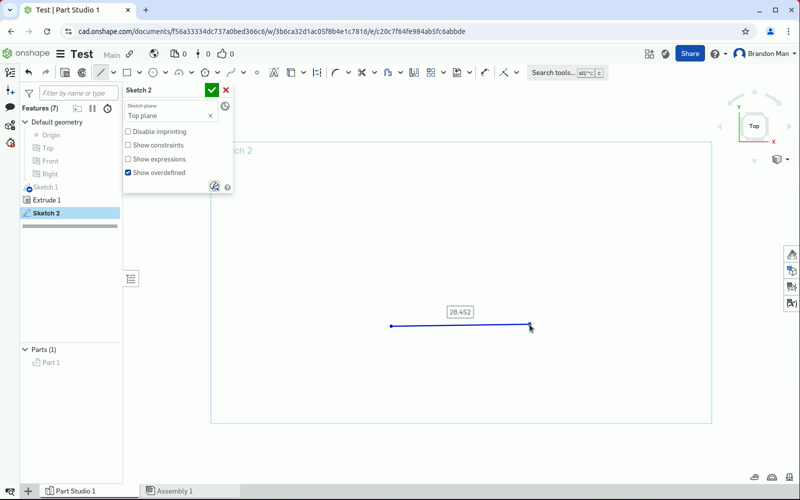
key(a)
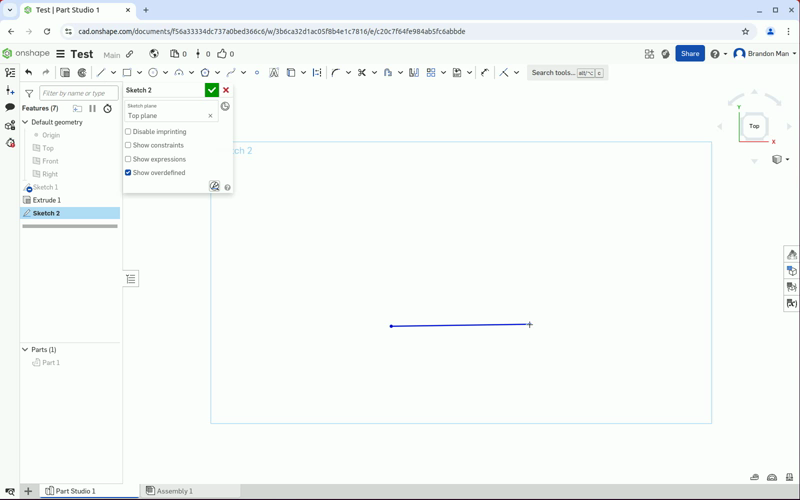
mouse_move(529, 324)
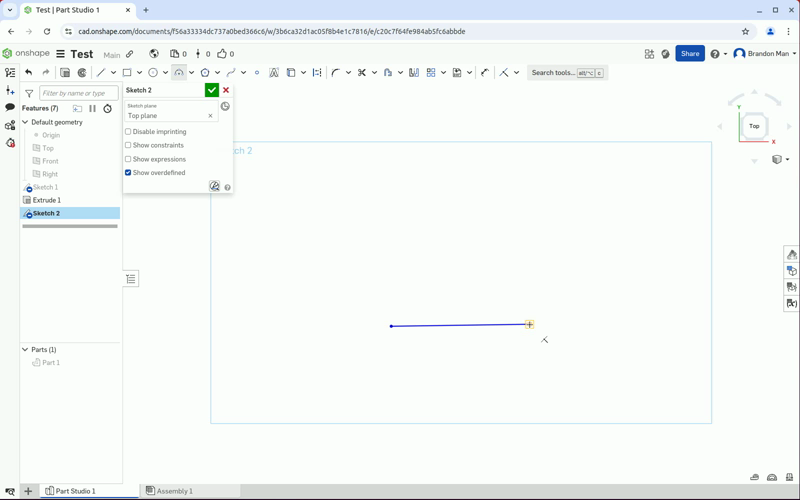
click(529, 324)
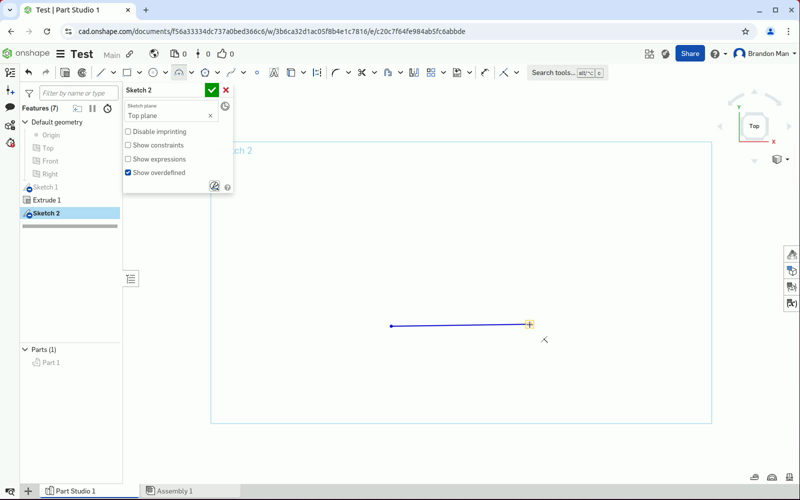
key_down(shift)
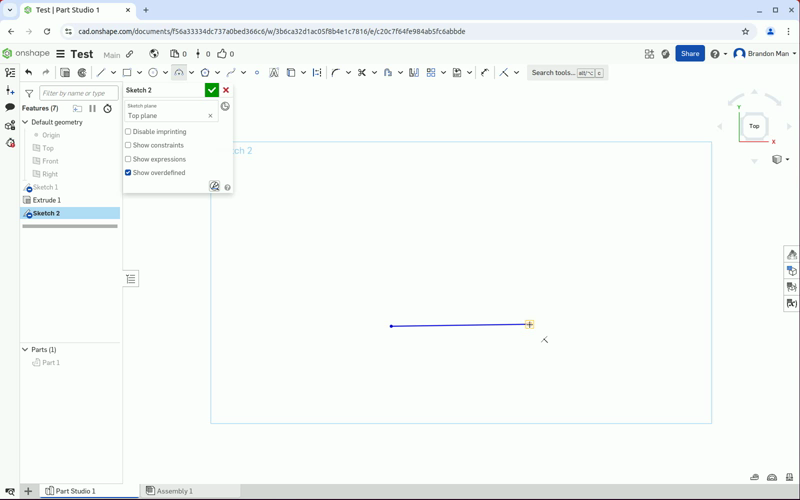
mouse_move(529, 241)
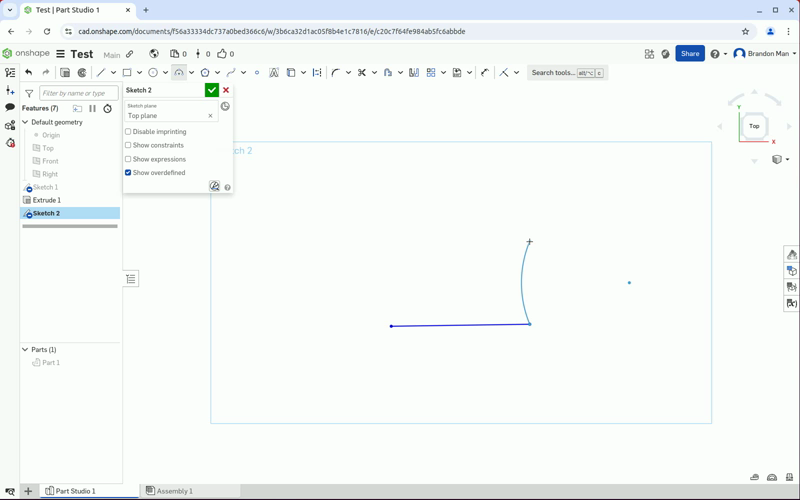
click(529, 241)
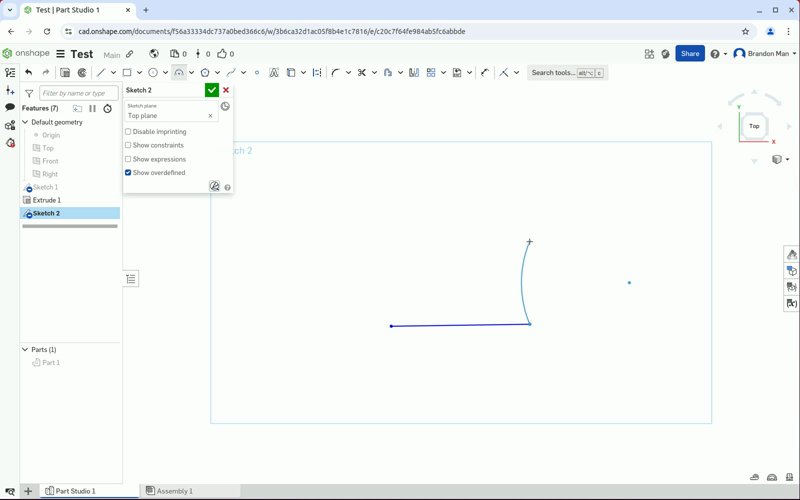
mouse_move(570, 282)
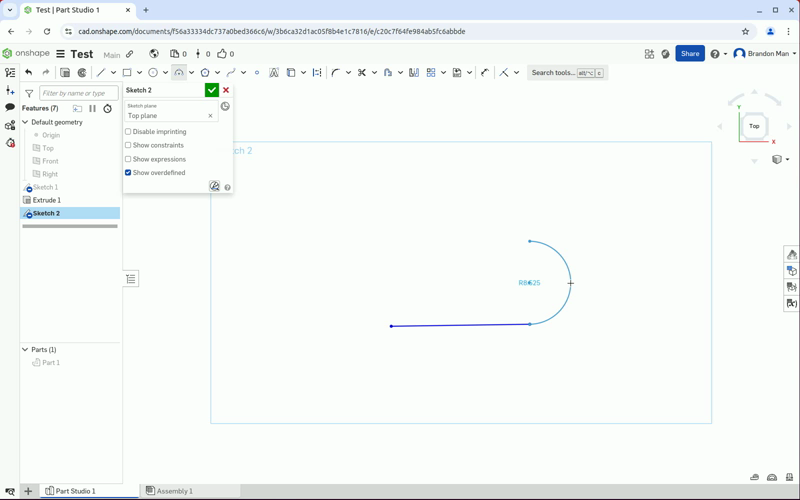
click(570, 282)
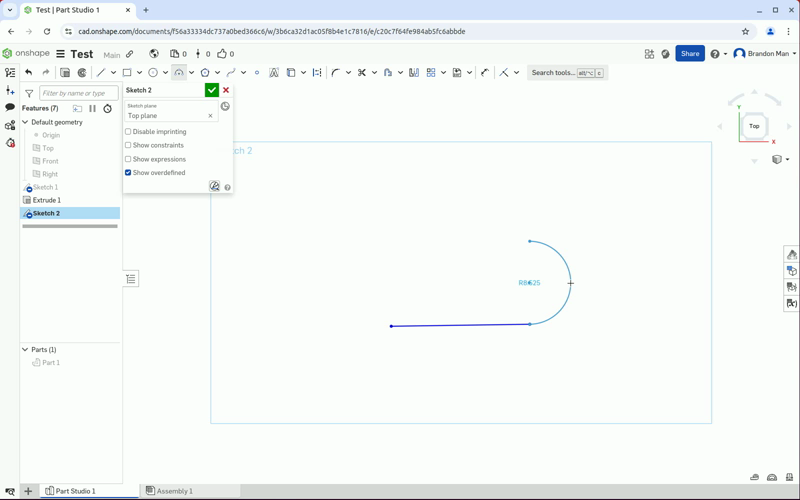
key_up(shift)
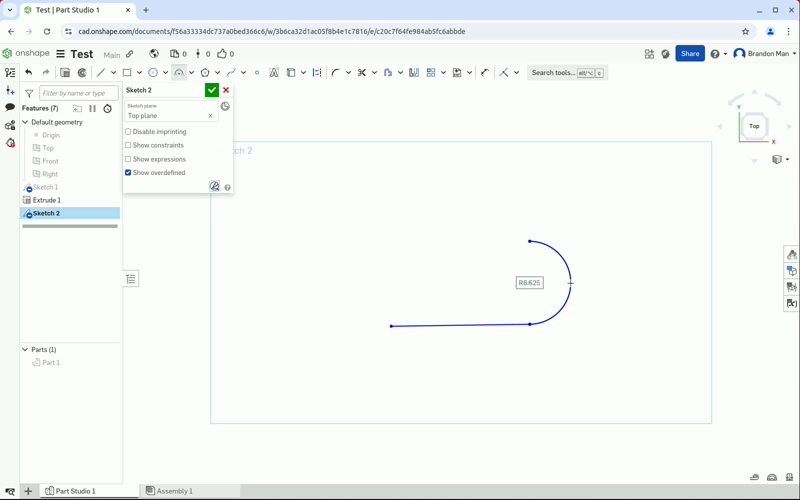
key(esc)
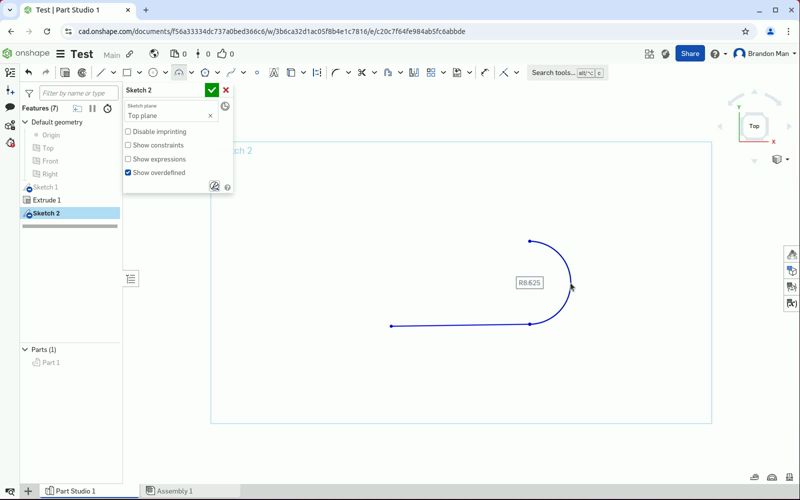
key(l)
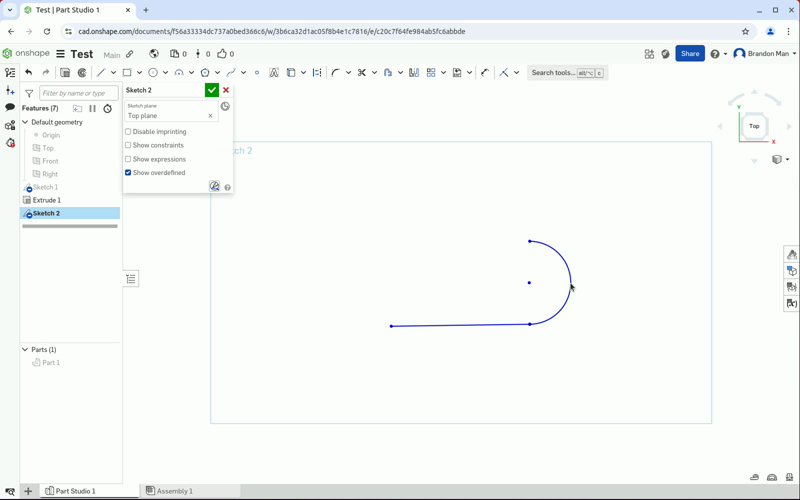
mouse_move(529, 241)
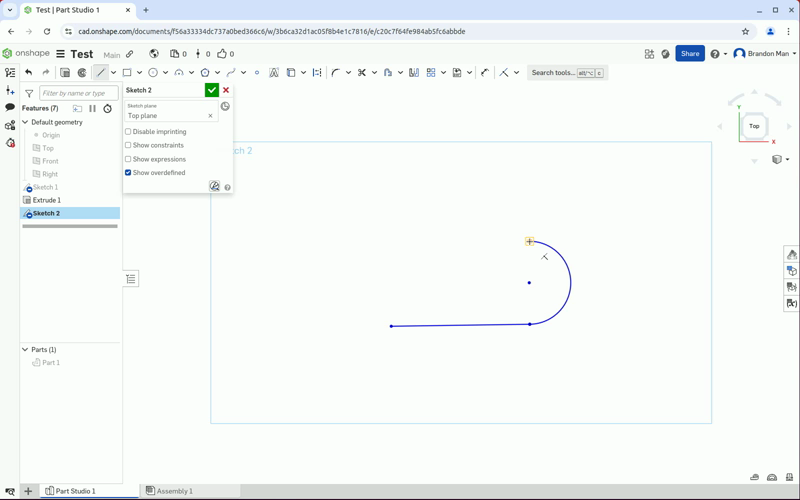
click(529, 241)
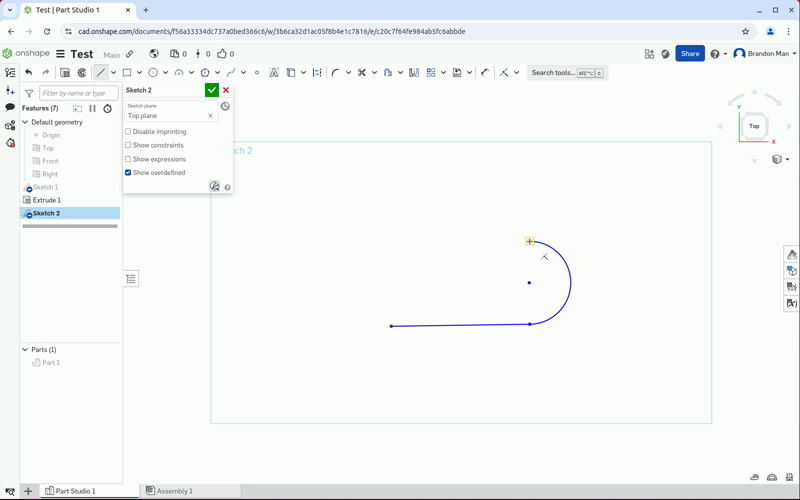
key_down(shift)
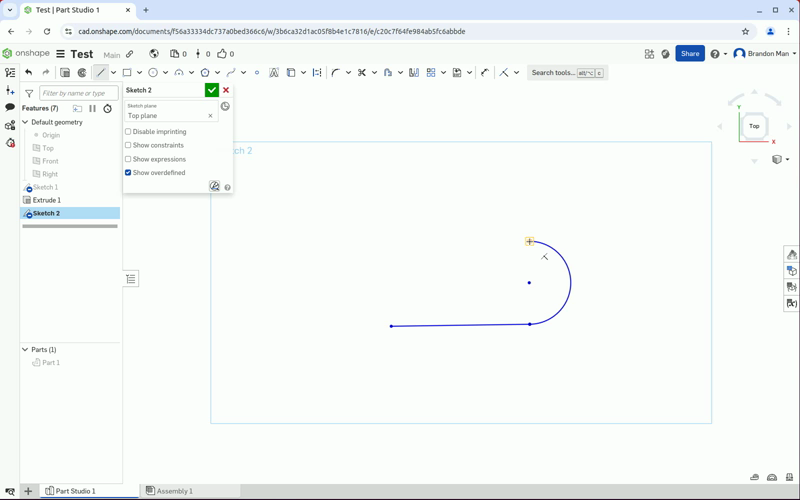
mouse_move(391, 241)
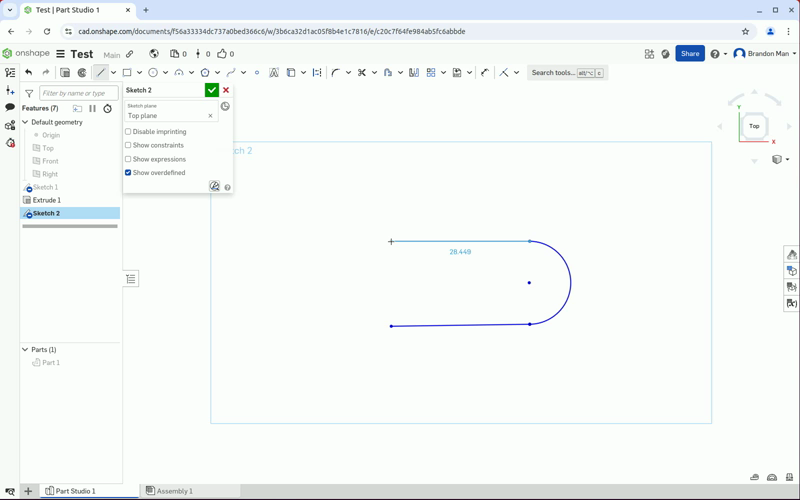
click(391, 241)
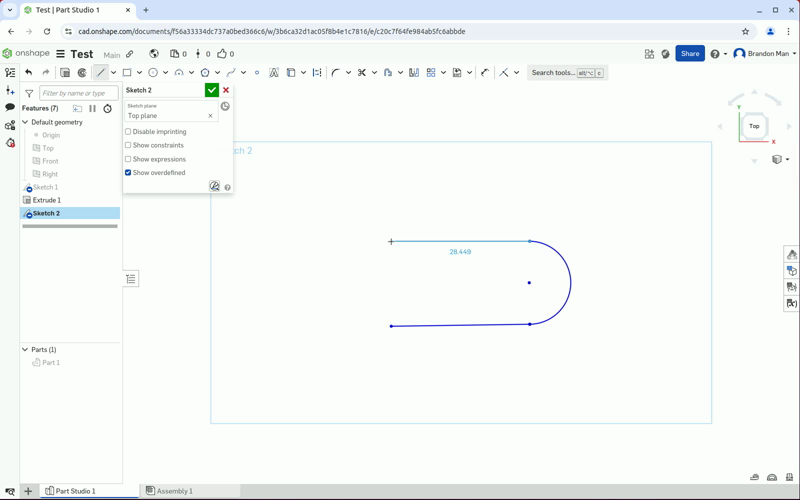
key_up(shift)
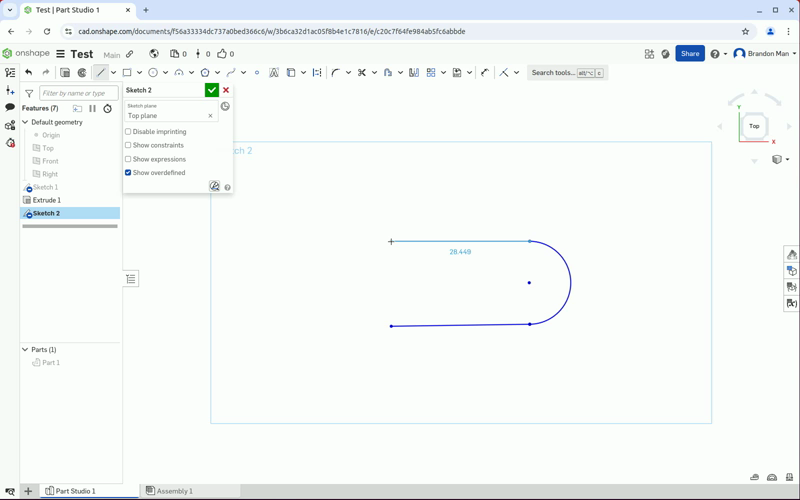
key(esc)
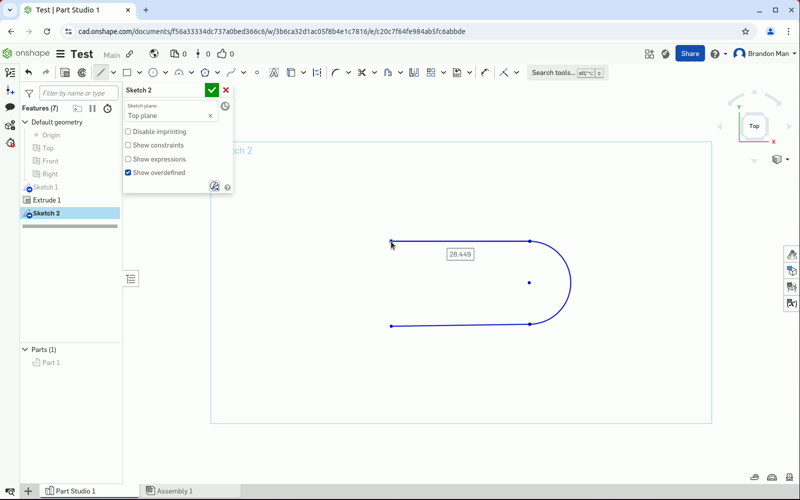
key(a)
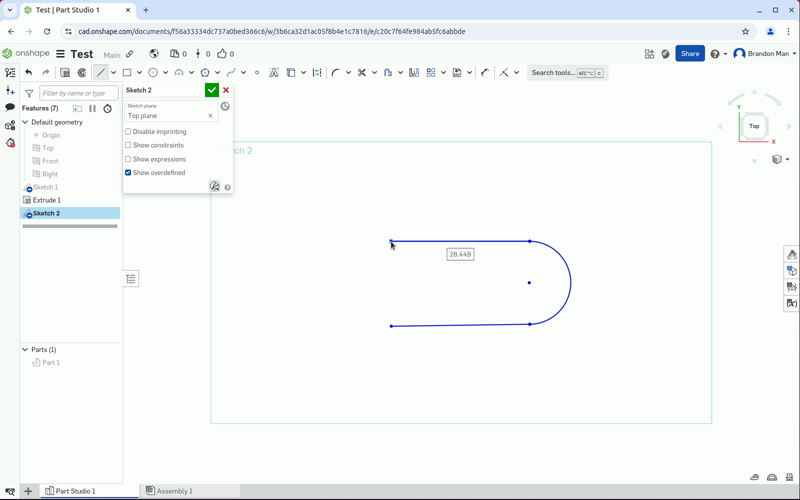
mouse_move(391, 241)
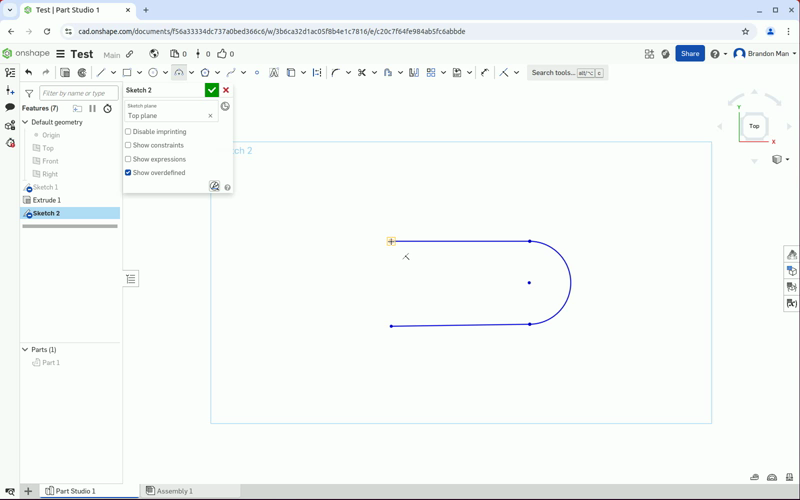
click(391, 241)
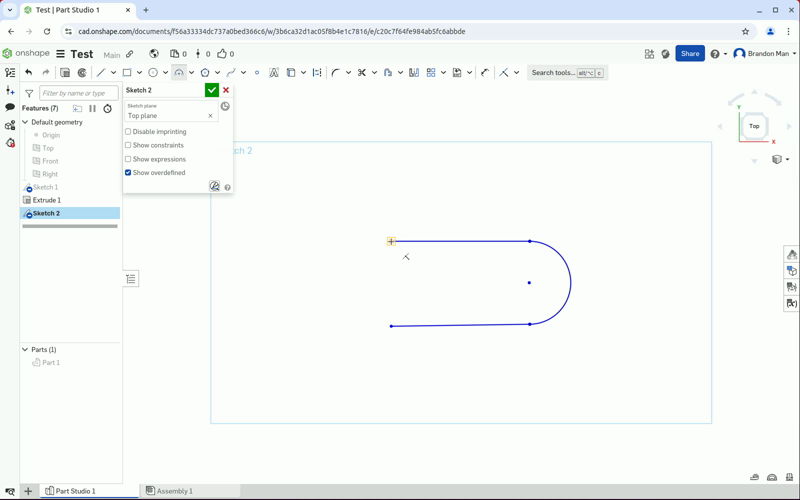
mouse_move(391, 326)
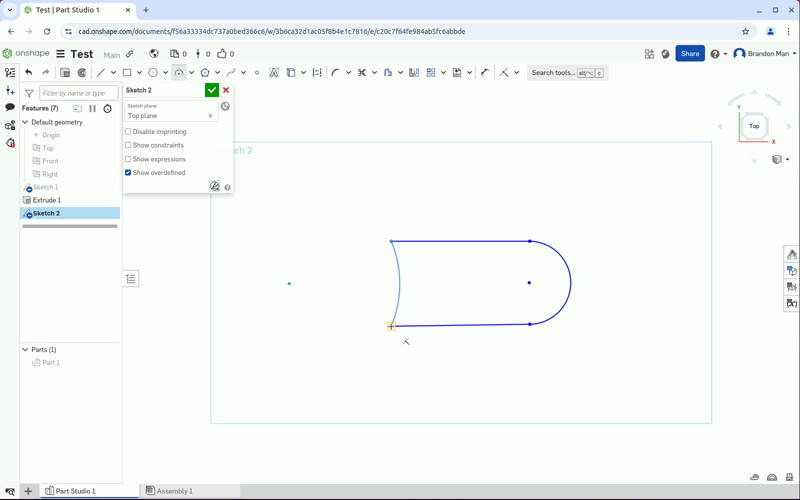
click(391, 326)
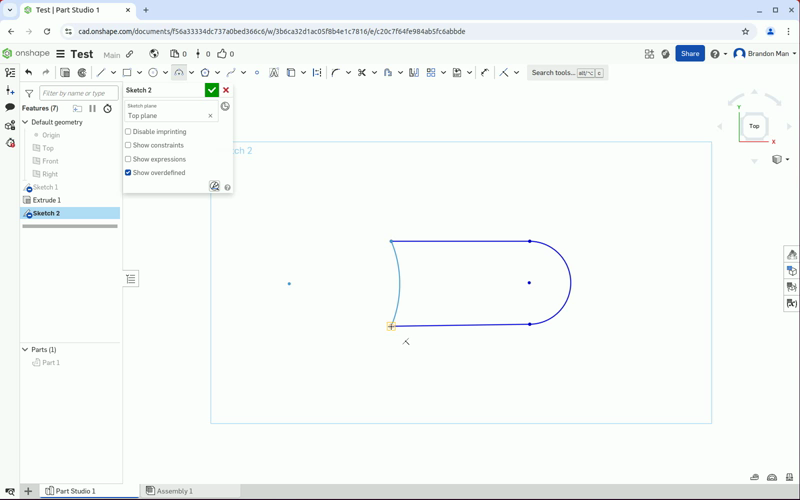
key_down(shift)
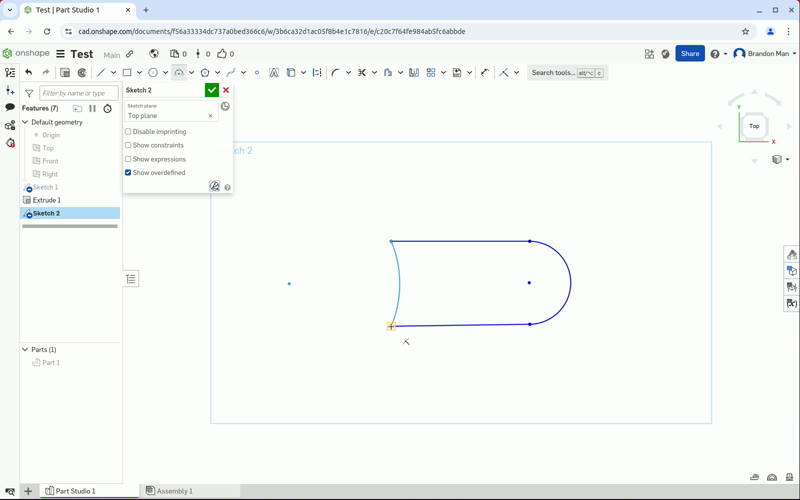
mouse_move(433, 283)
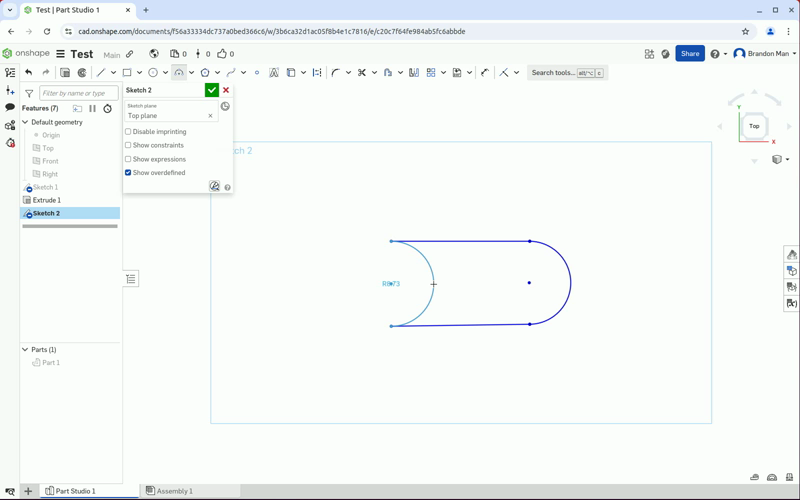
click(433, 283)
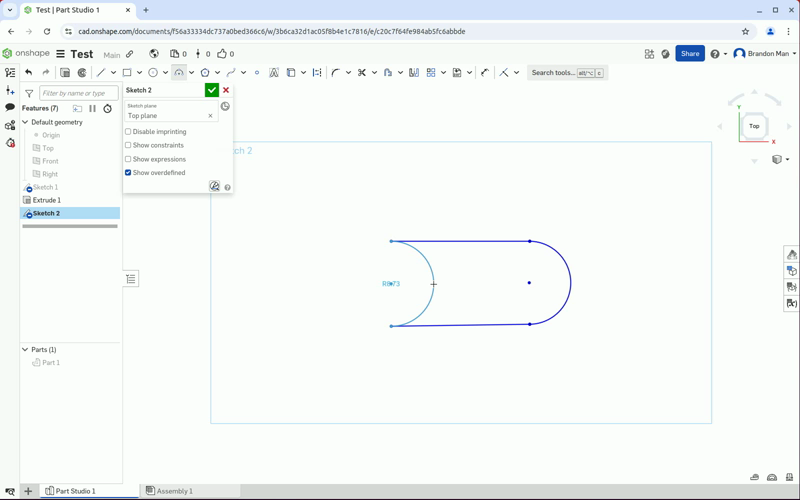
key_up(shift)
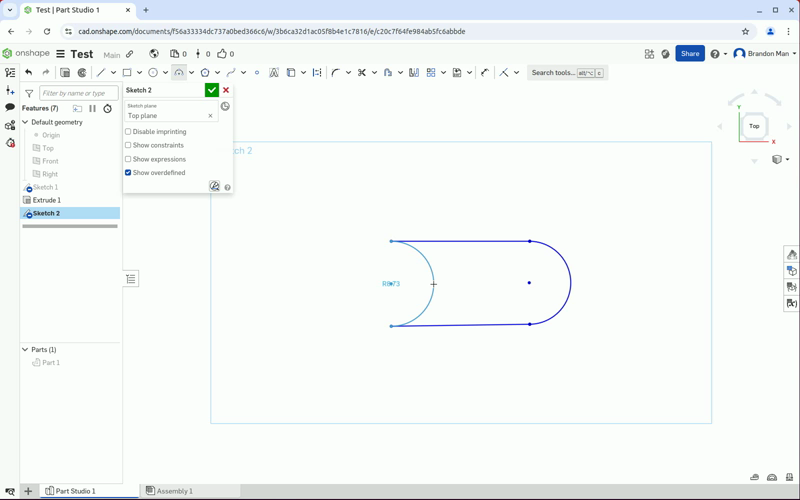
key(esc)
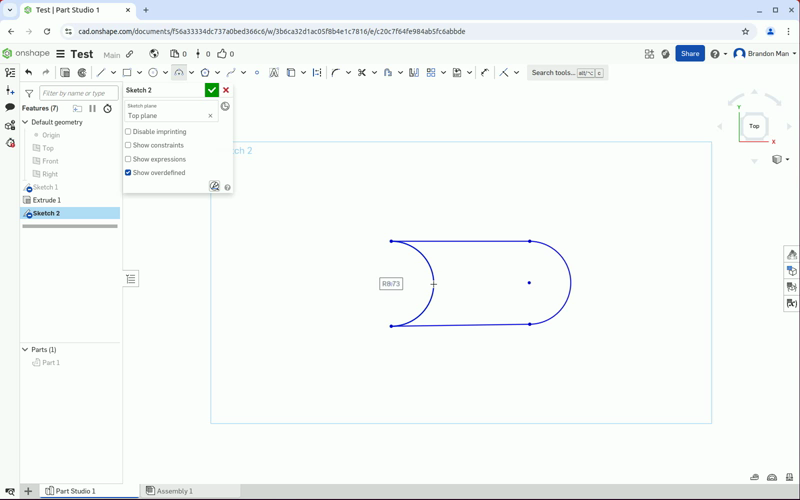
key(c)
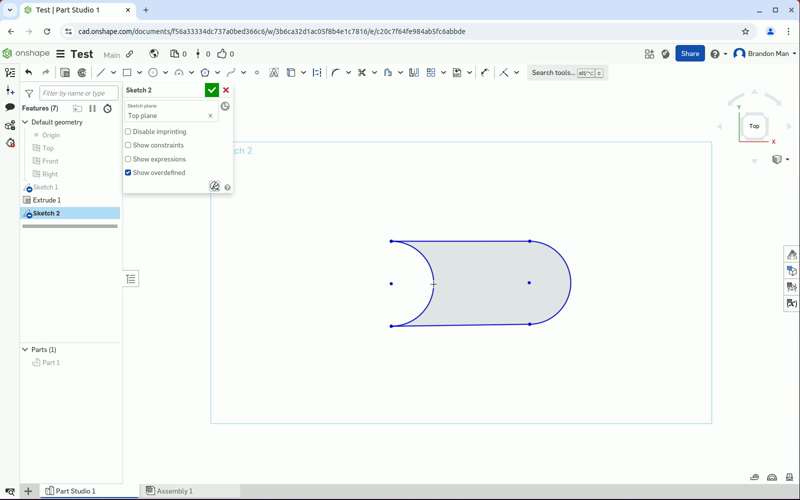
key_down(shift)
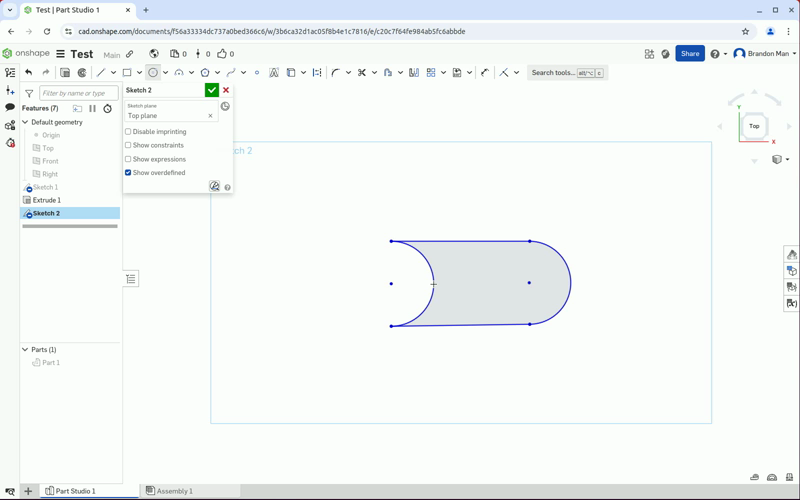
mouse_move(529, 282)
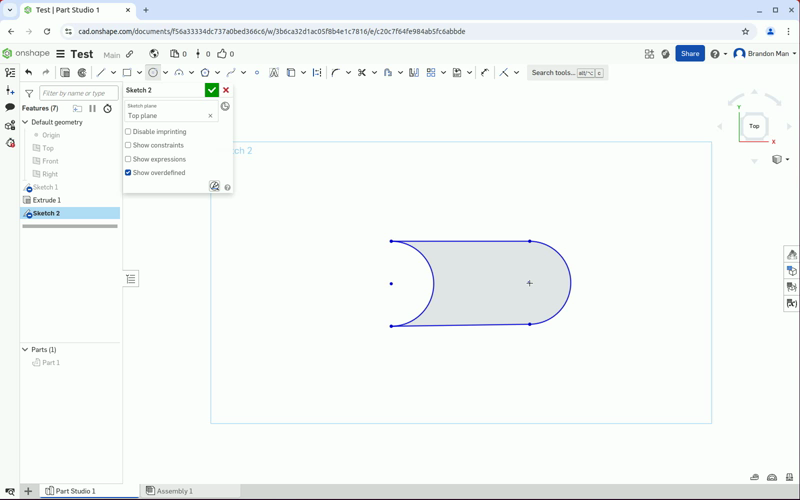
scroll(6)
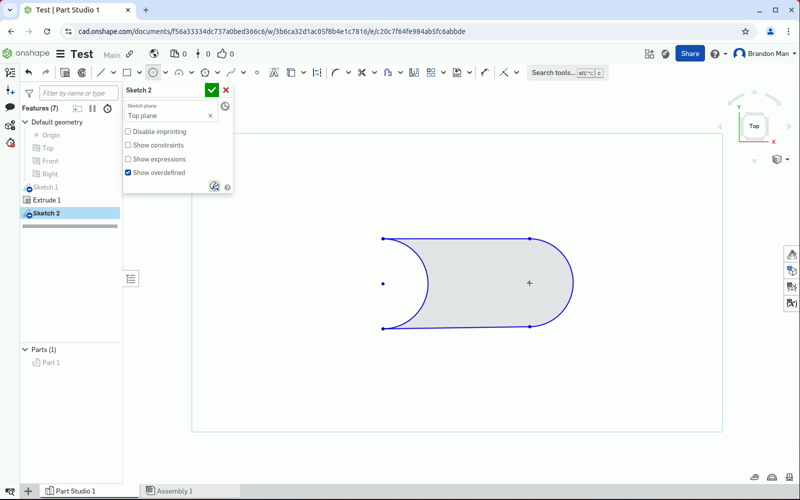
scroll(6)
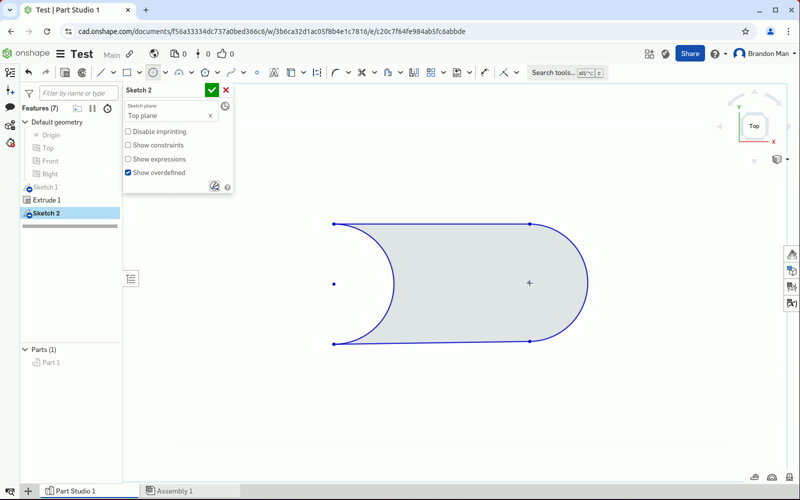
scroll(6)
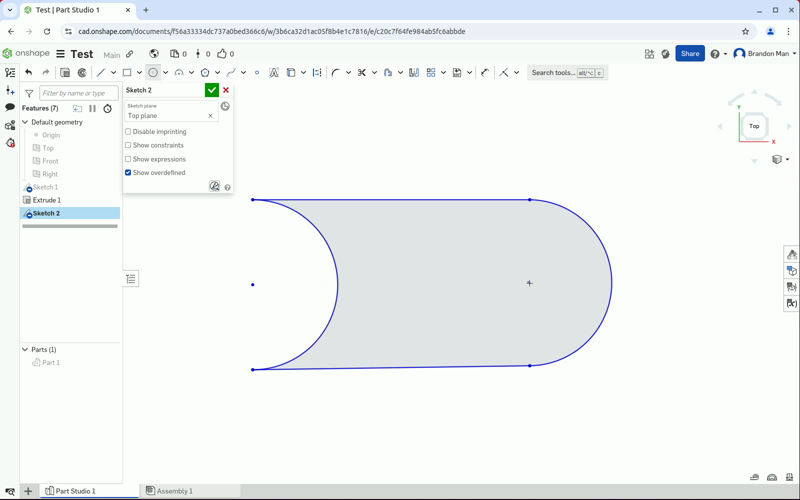
scroll(6)
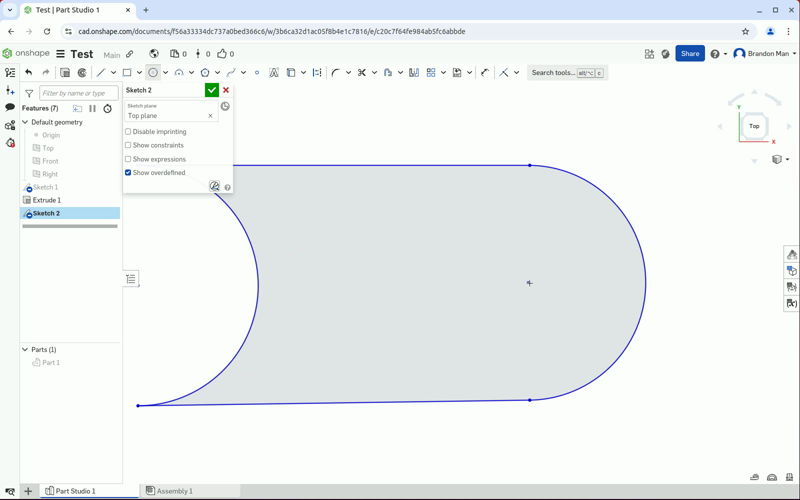
scroll(6)
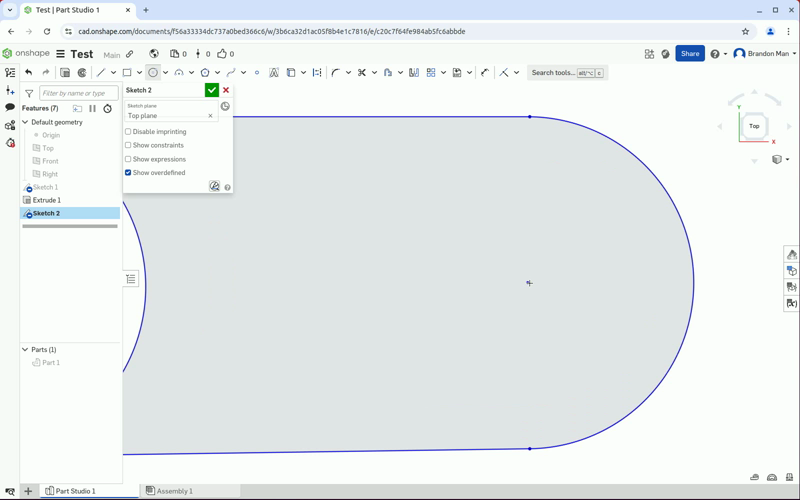
scroll(6)
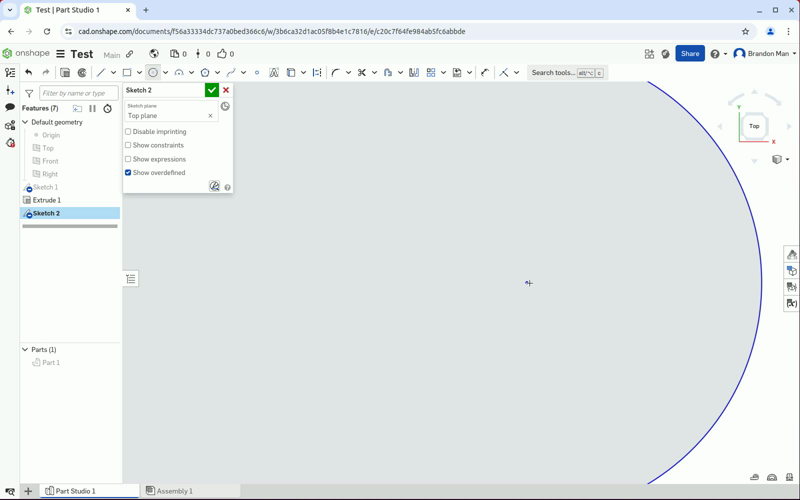
scroll(6)
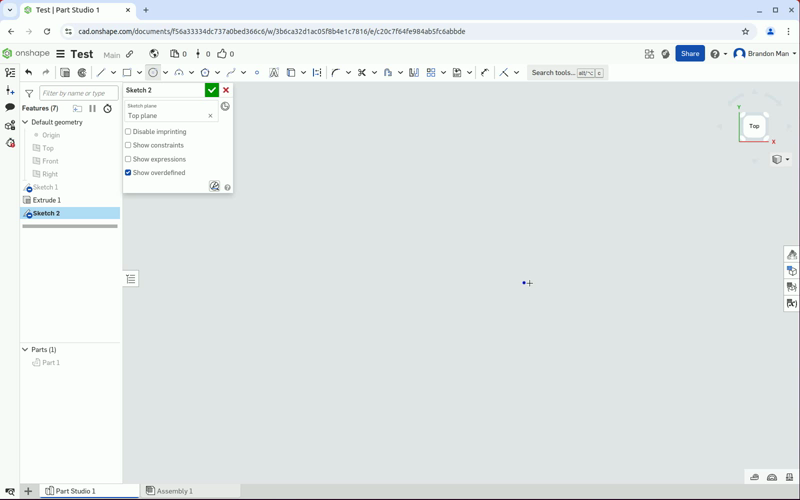
click(529, 282)
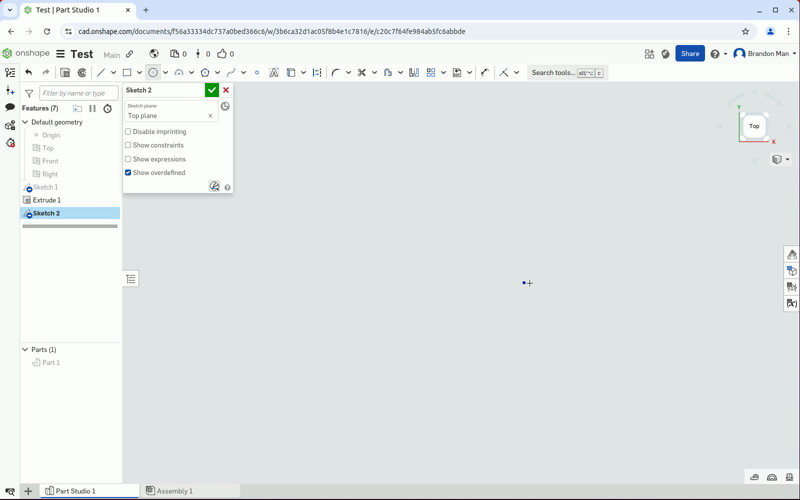
scroll(-6)
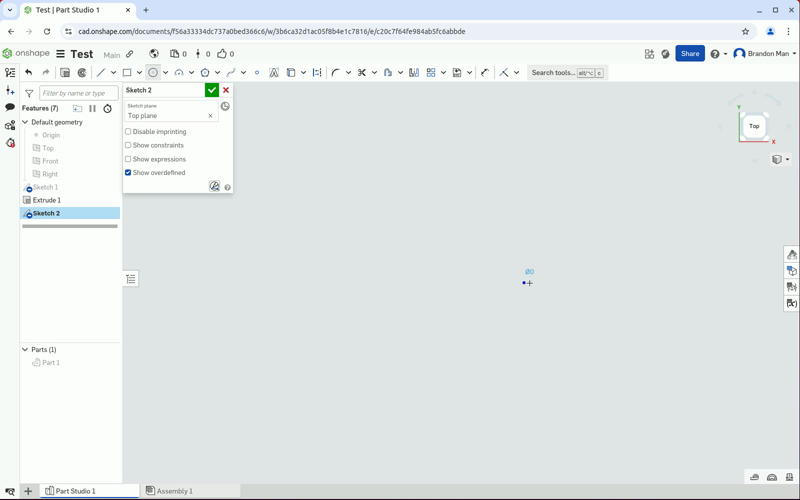
scroll(-6)
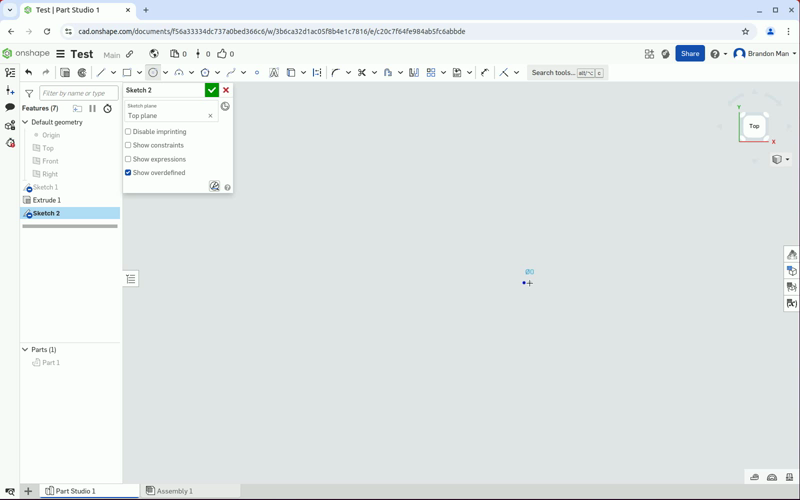
scroll(-6)
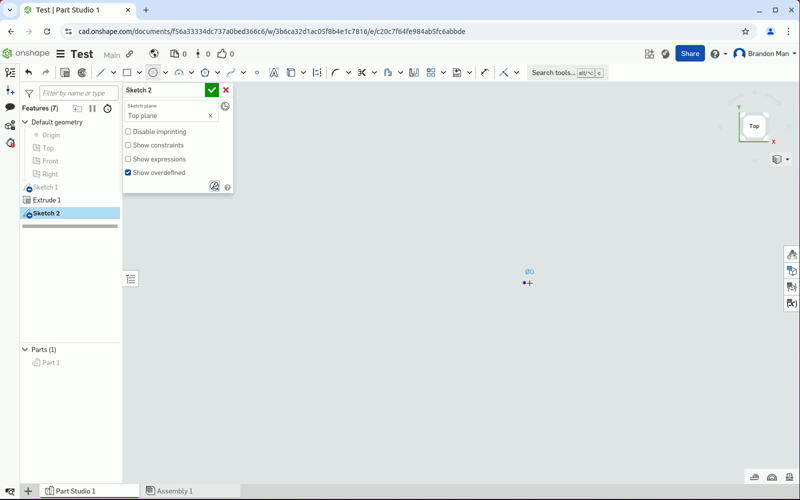
scroll(-6)
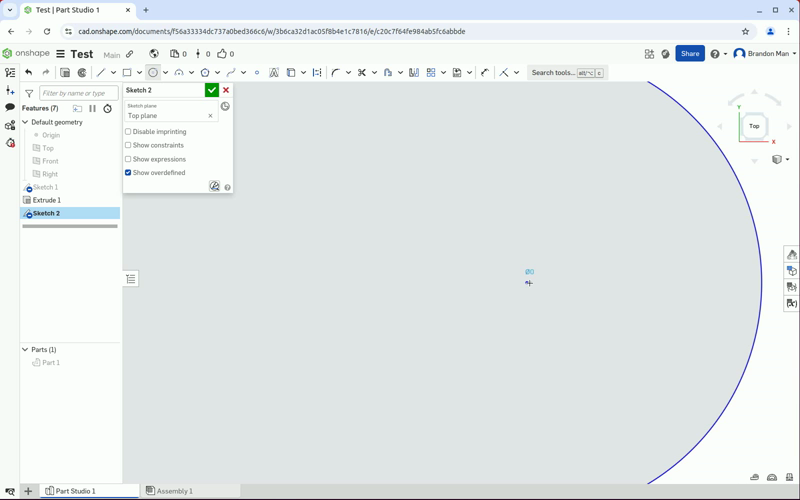
scroll(-6)
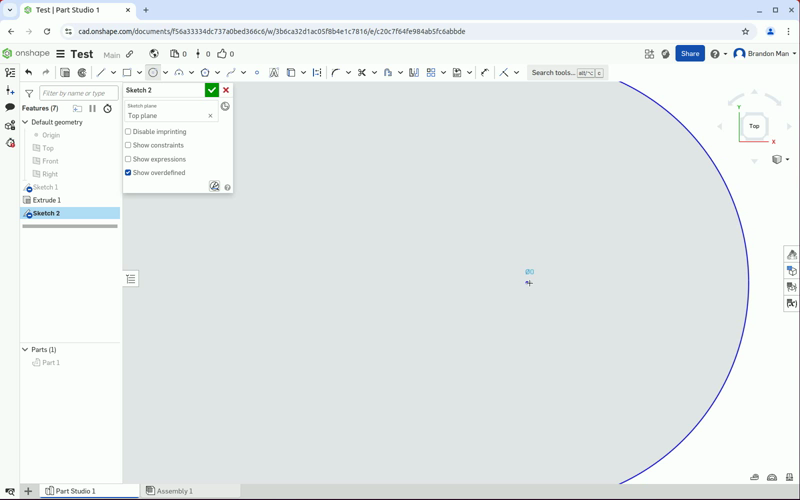
scroll(-6)
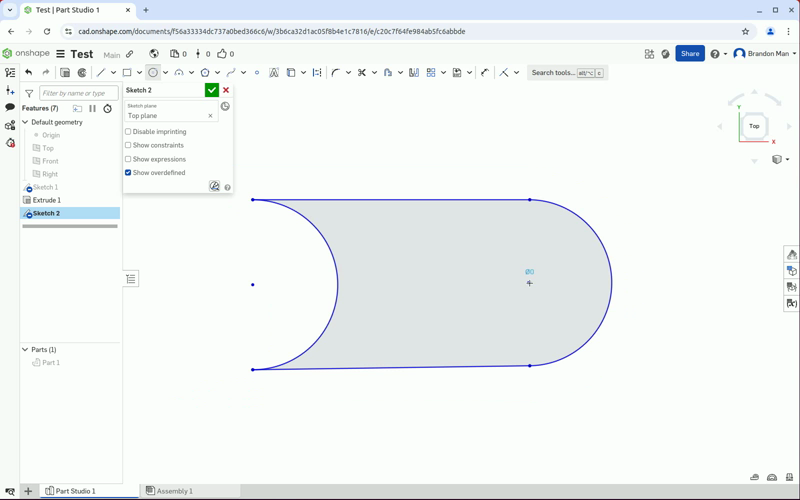
scroll(-6)
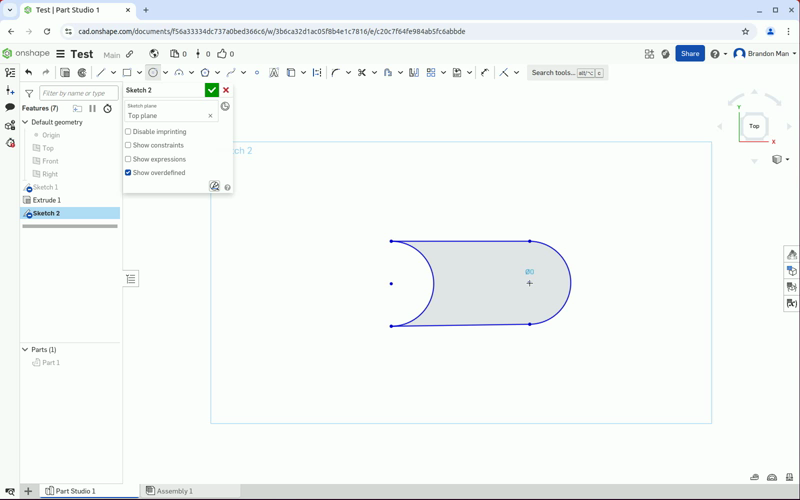
key_up(shift)
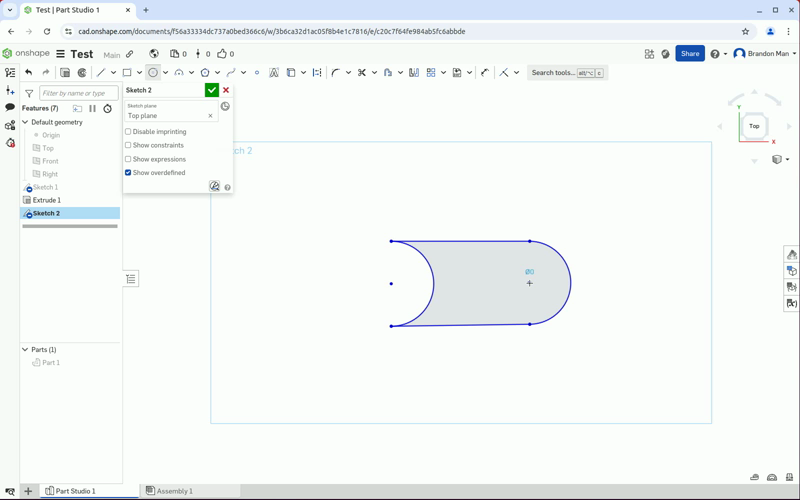
mouse_move(554, 282)
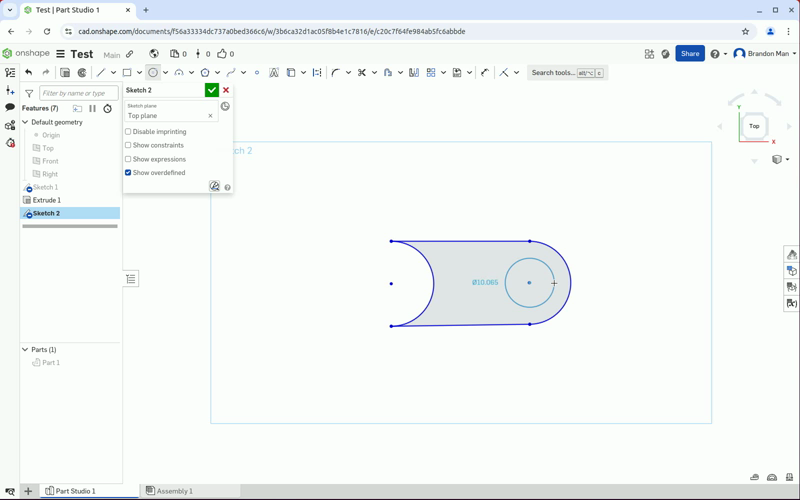
click(554, 282)
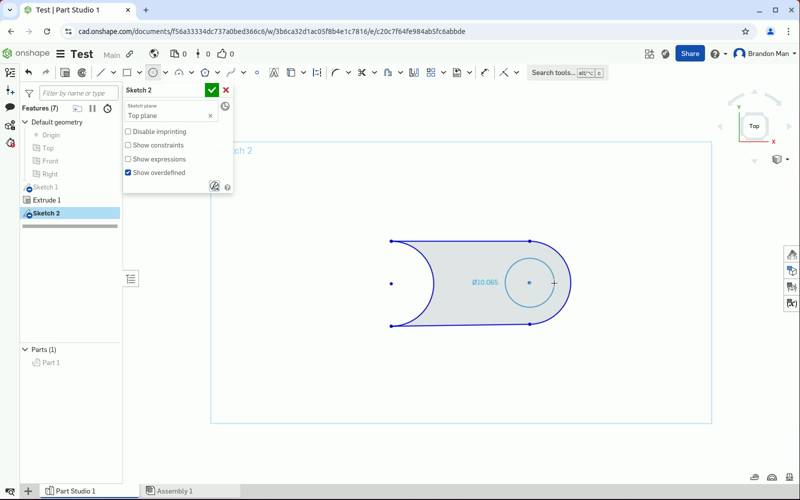
key(esc)
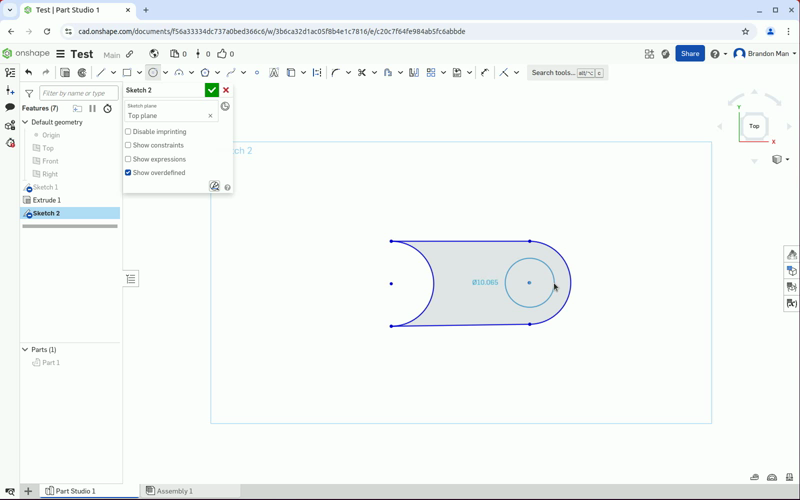
mouse_move(435, 259)
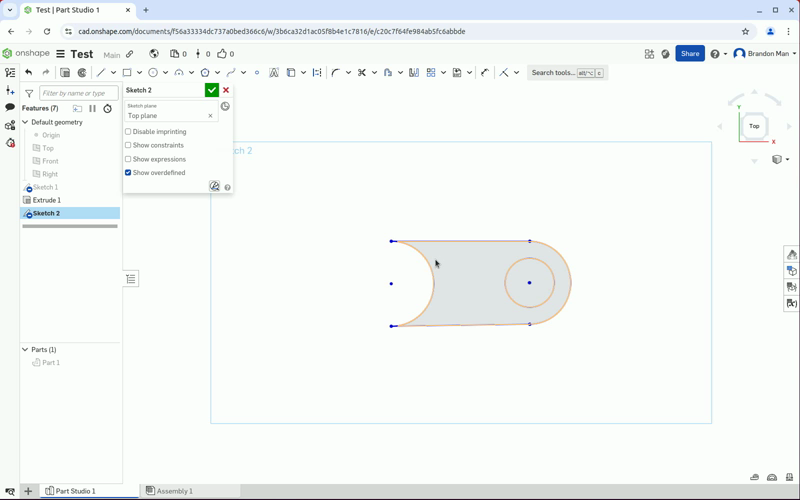
click(435, 259)
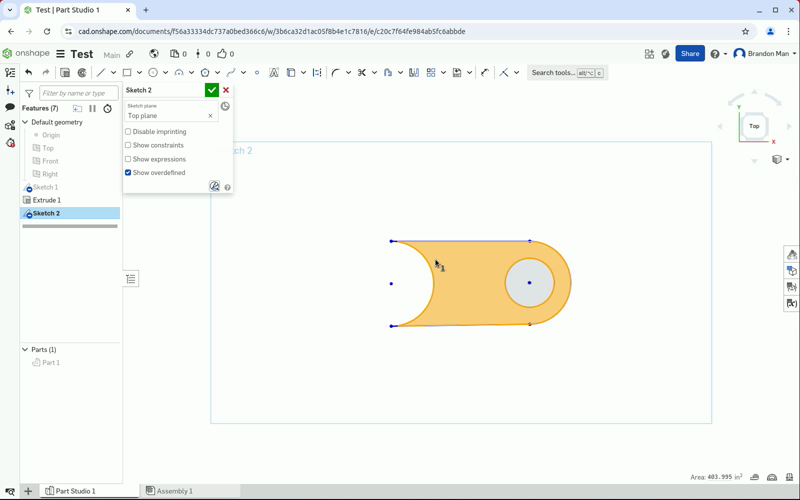
mouse_move(73, 352)
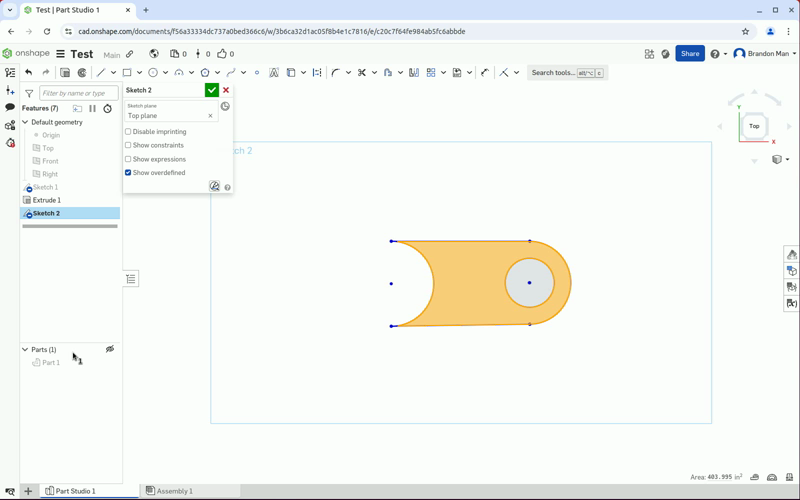
key(shift+y)
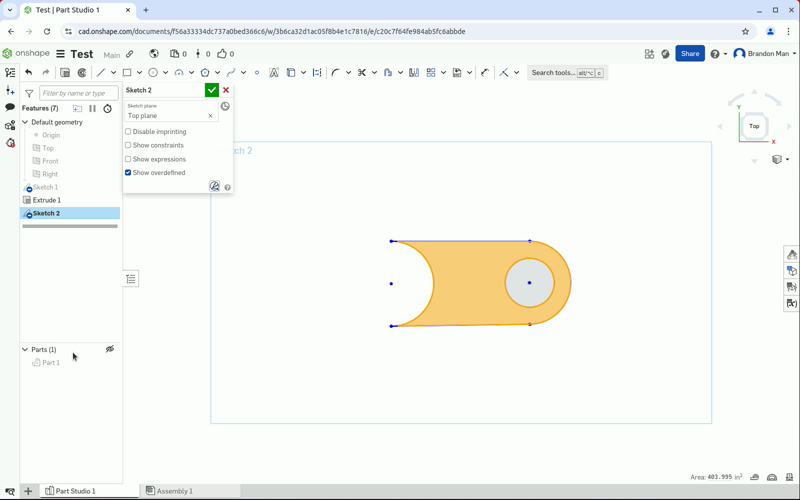
key(shift+e)
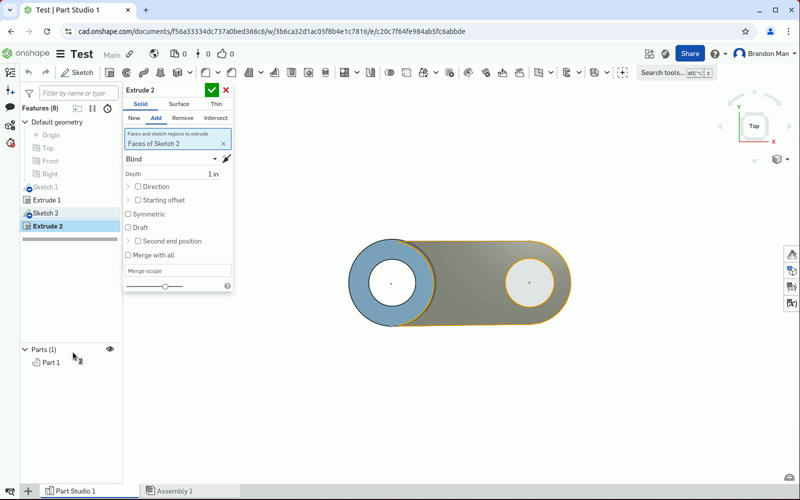
mouse_move(143, 106)
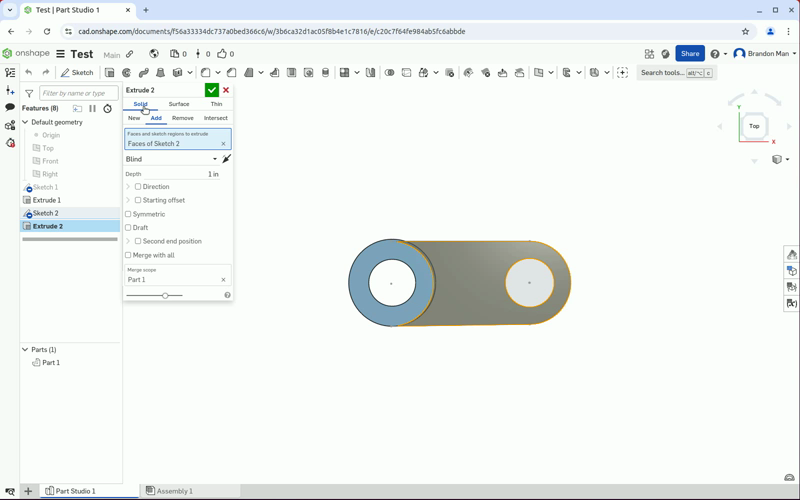
click(143, 106)
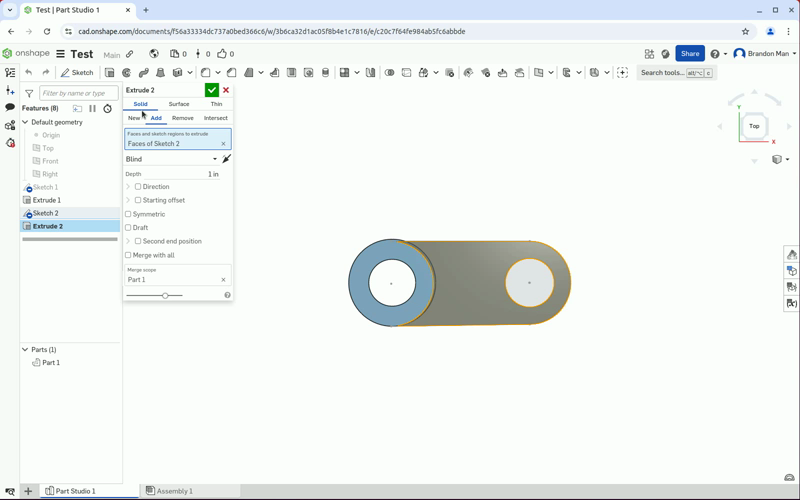
mouse_move(137, 120)
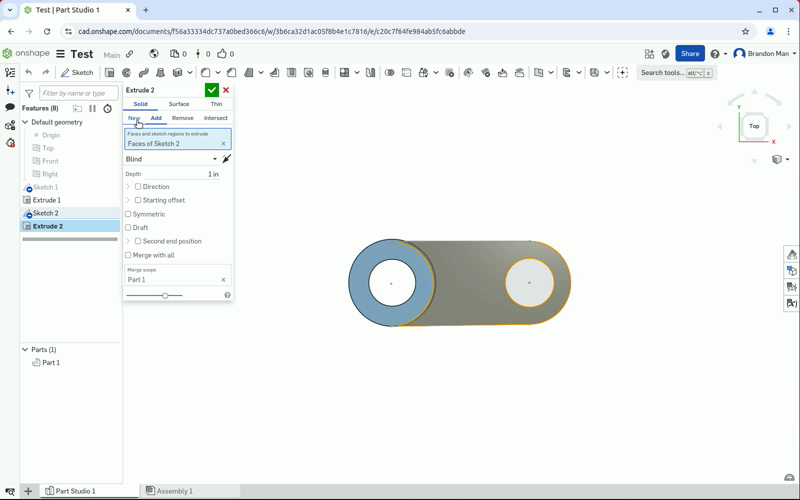
click(137, 120)
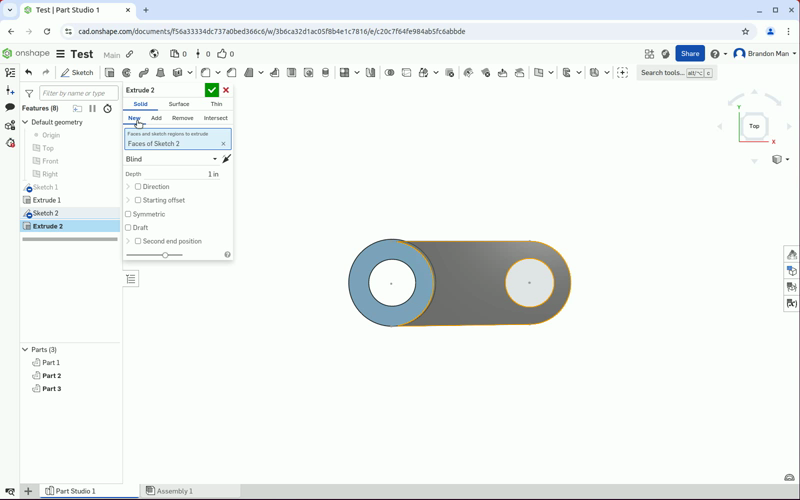
key(tab, 4)
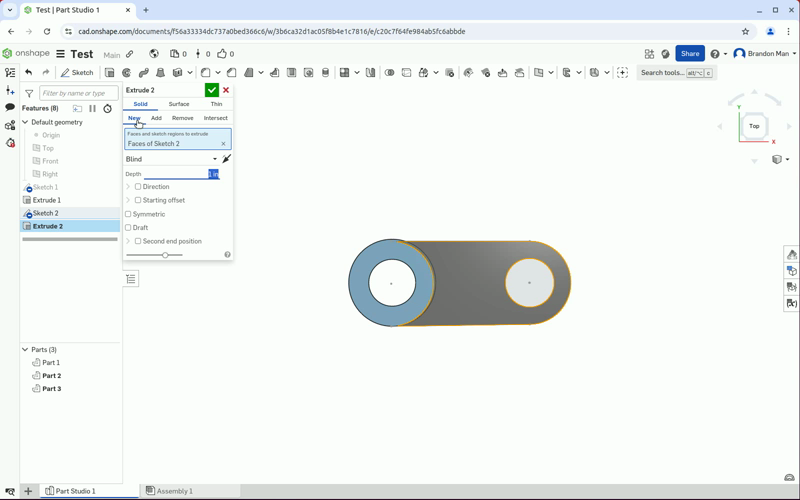
text(7.703)
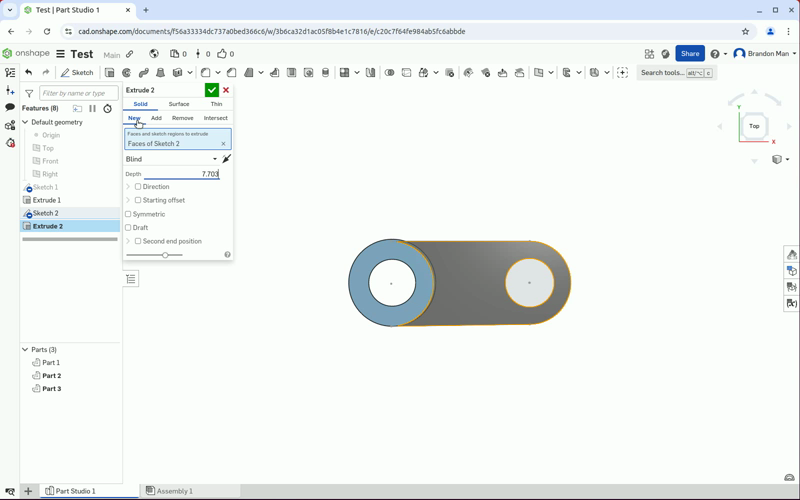
key(enter)
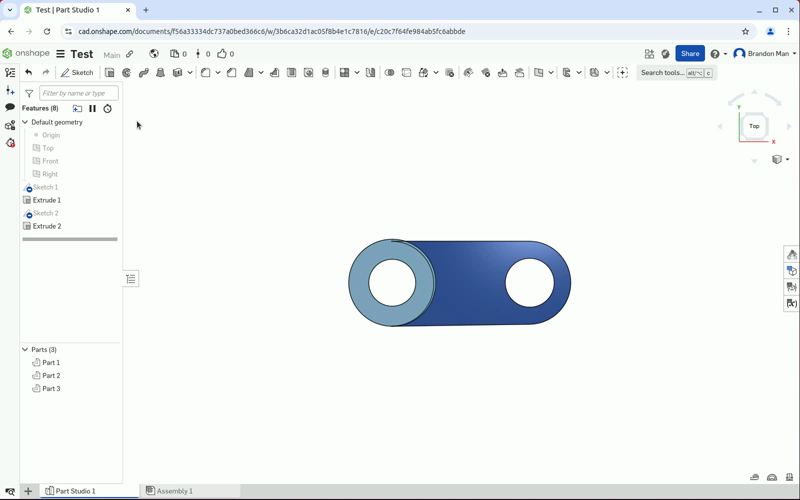
key(shift+h)
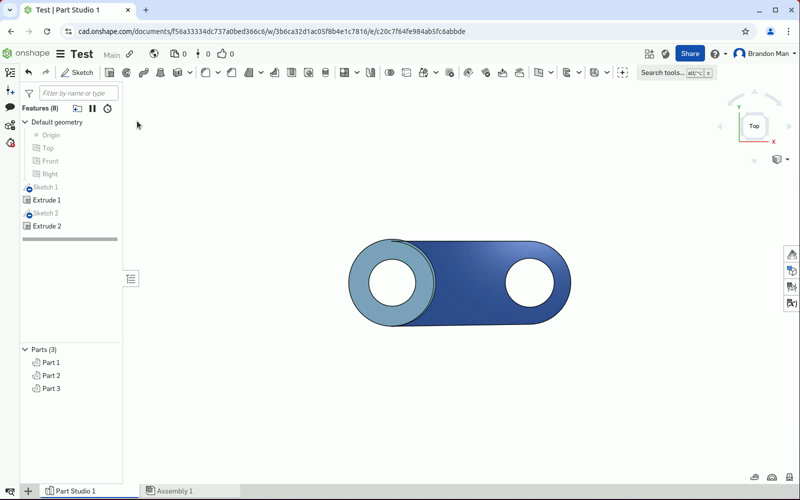
key(shift+h)
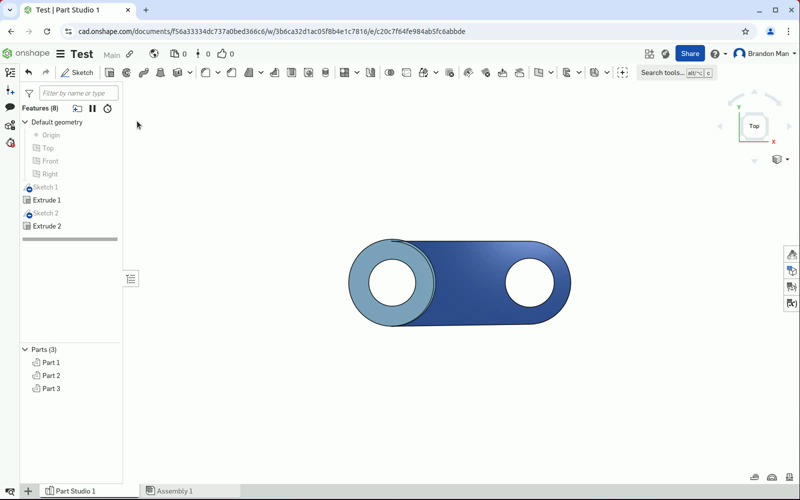
mouse_move(73, 189)
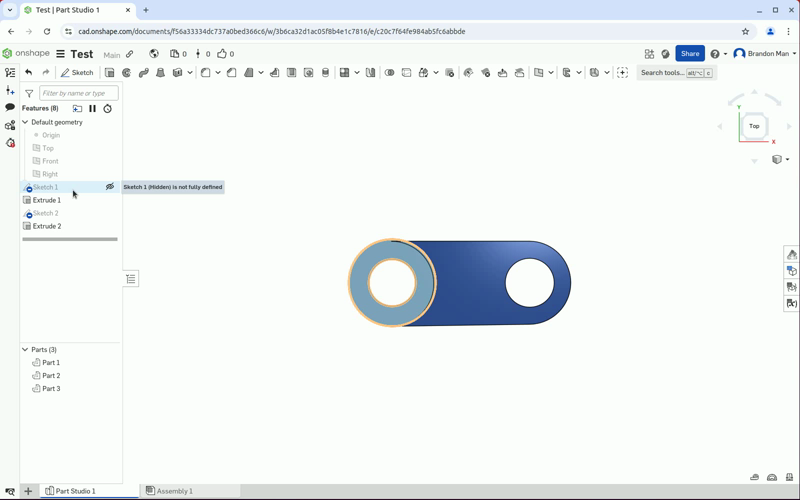
click(73, 189)
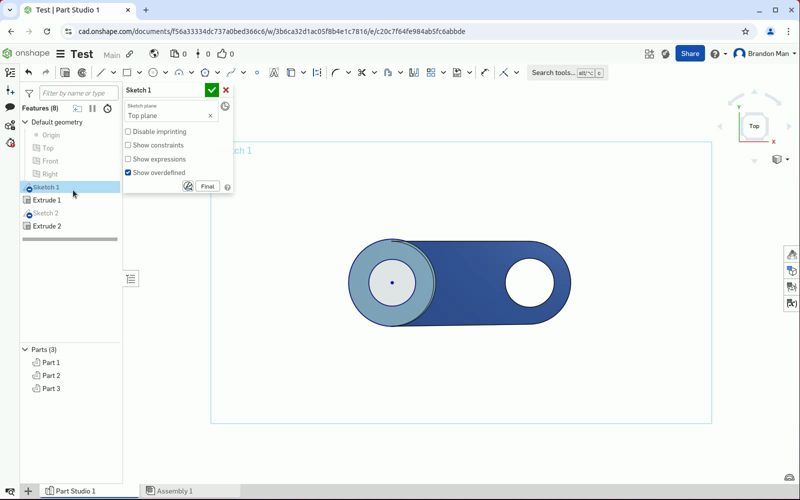
mouse_move(229, 92)
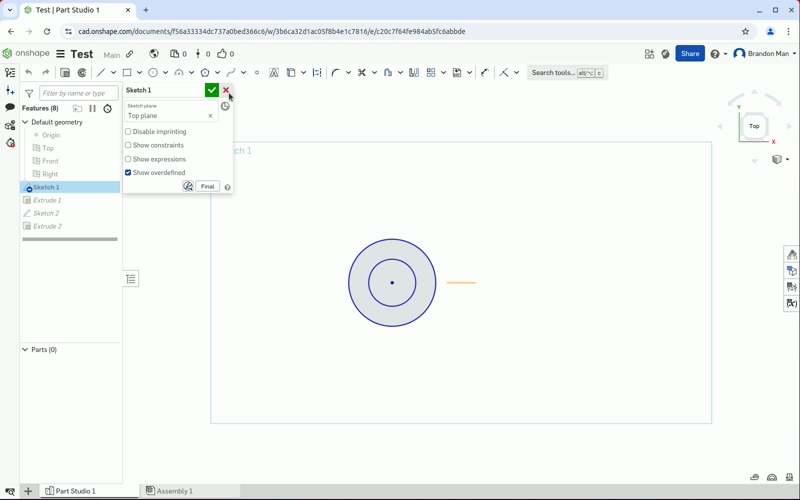
click(229, 92)
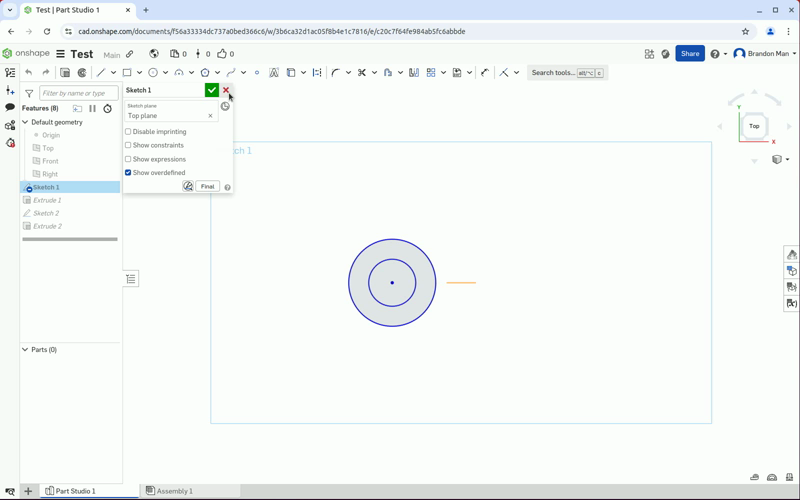
key(shift+s)
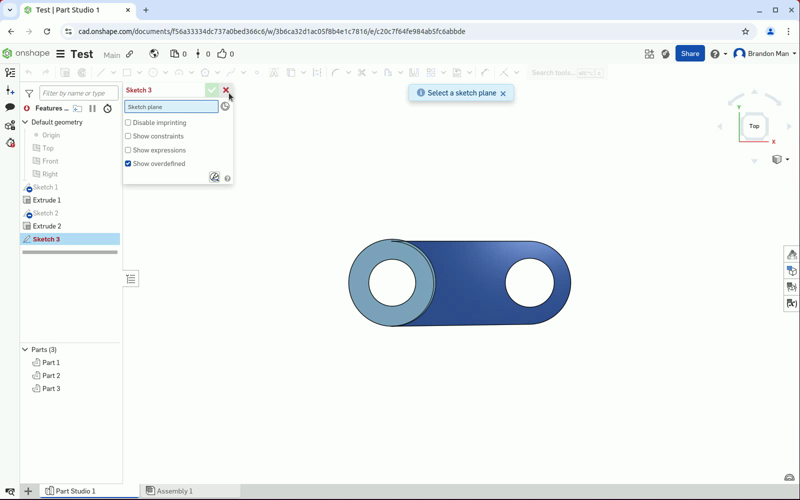
mouse_move(73, 150)
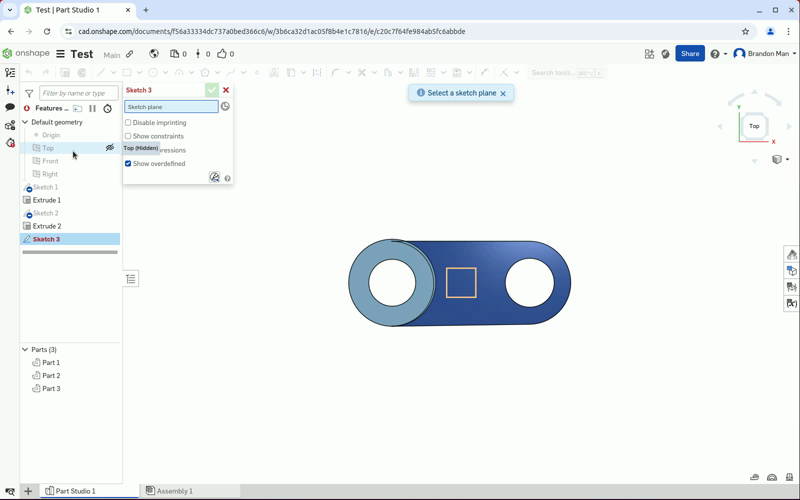
click(73, 150)
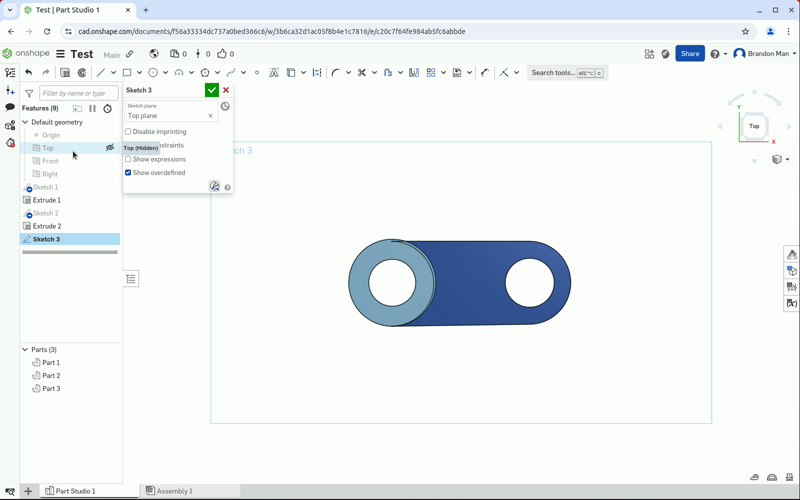
mouse_move(73, 352)
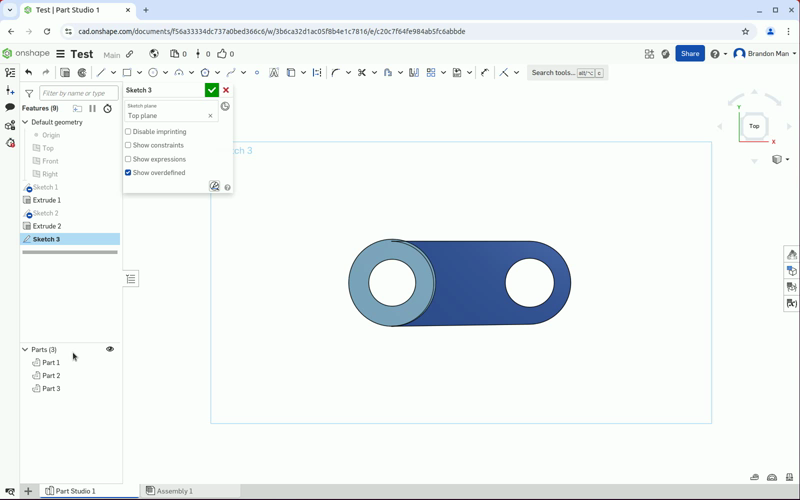
key(y)
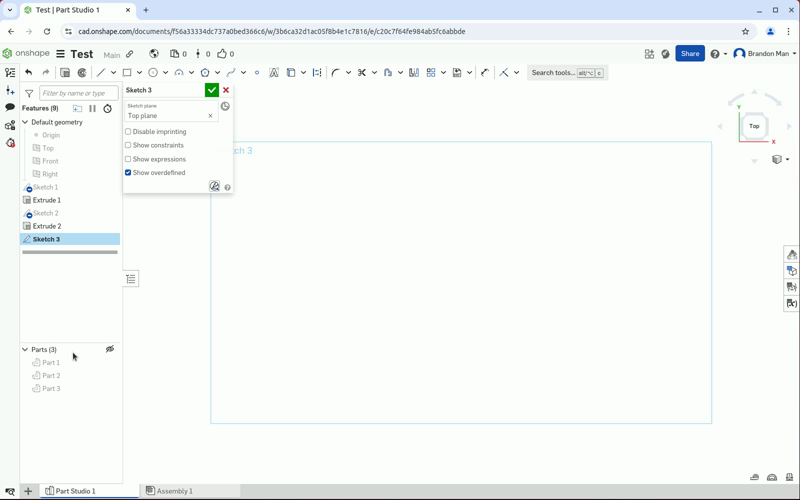
key(c)
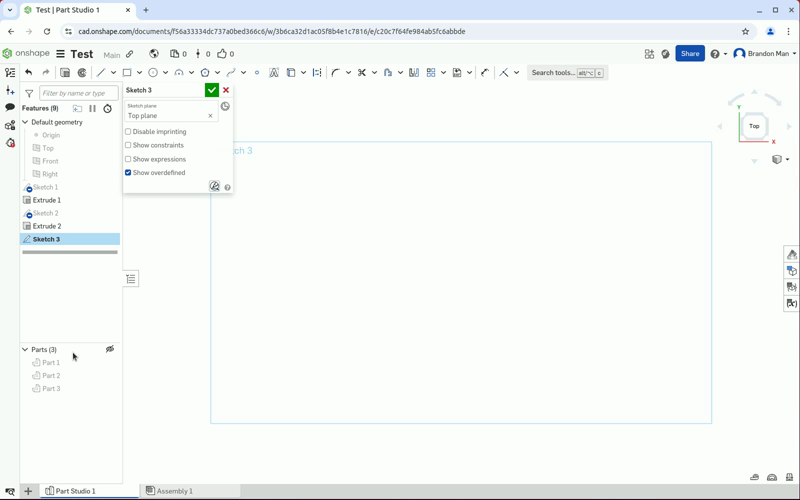
key_down(shift)
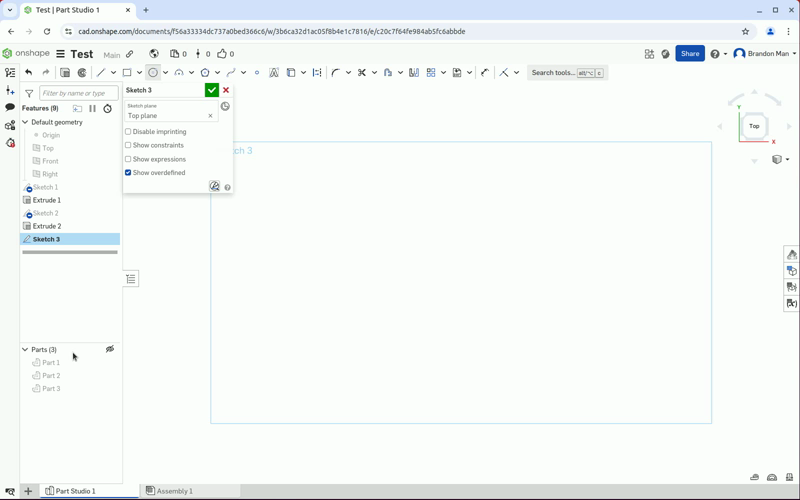
mouse_move(392, 282)
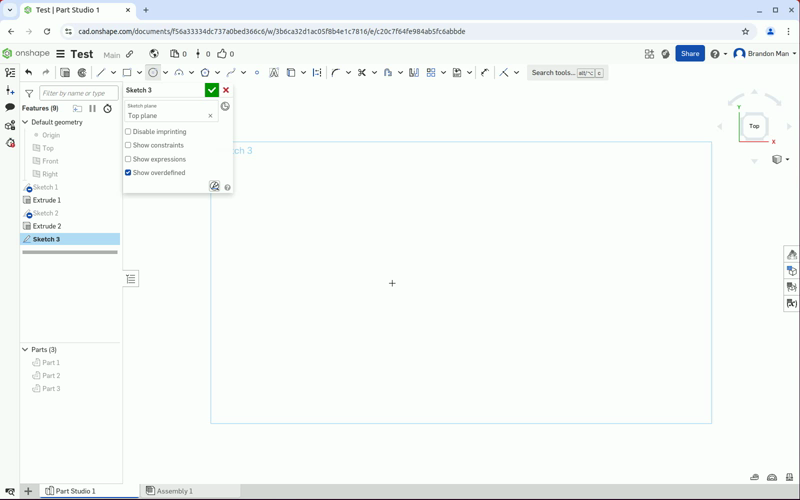
click(392, 282)
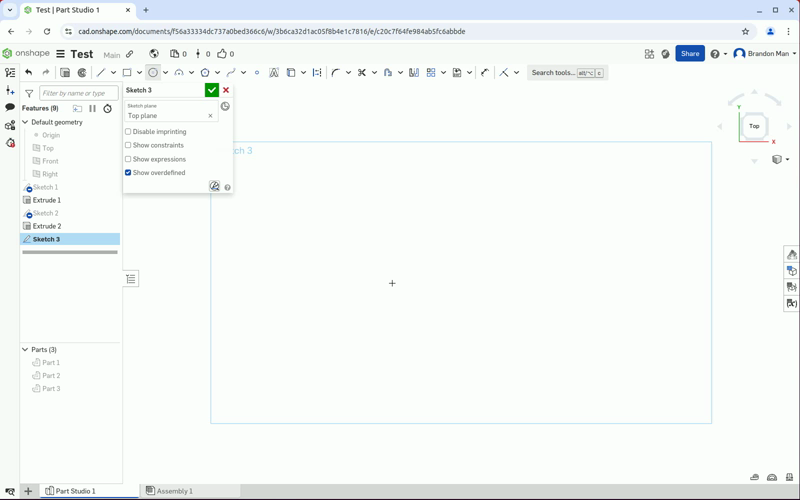
key_up(shift)
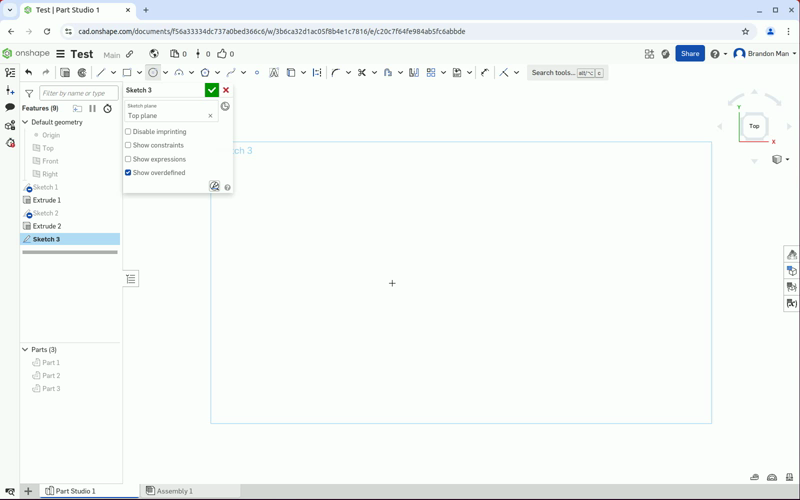
mouse_move(435, 282)
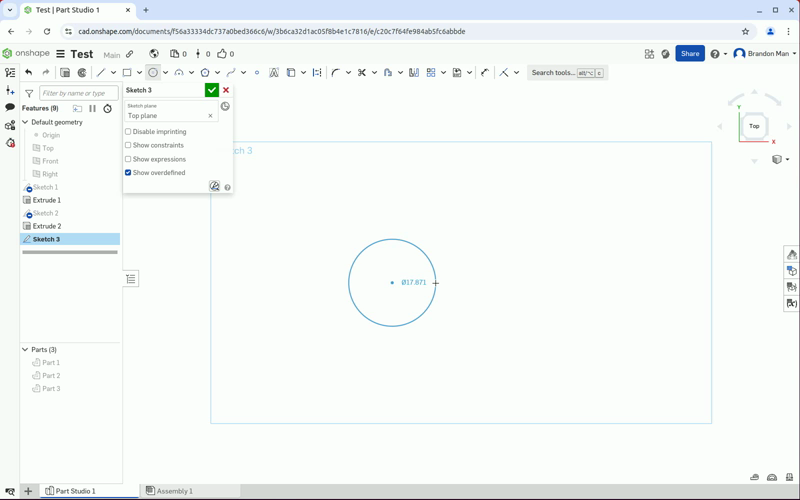
click(435, 282)
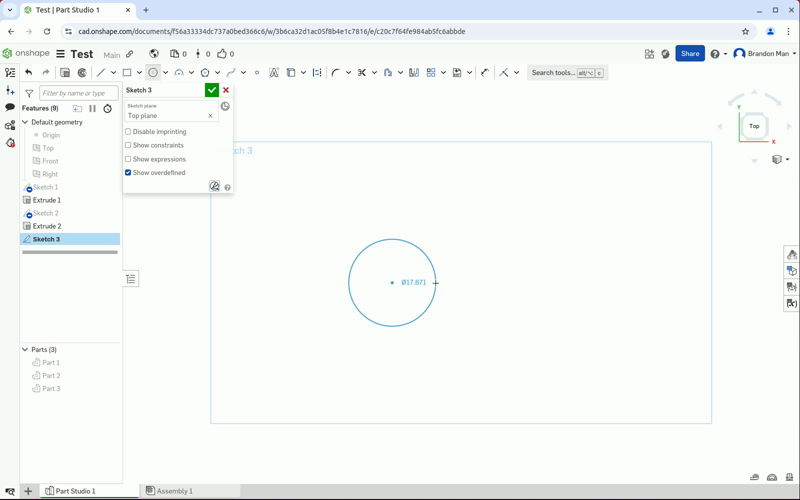
key(esc)
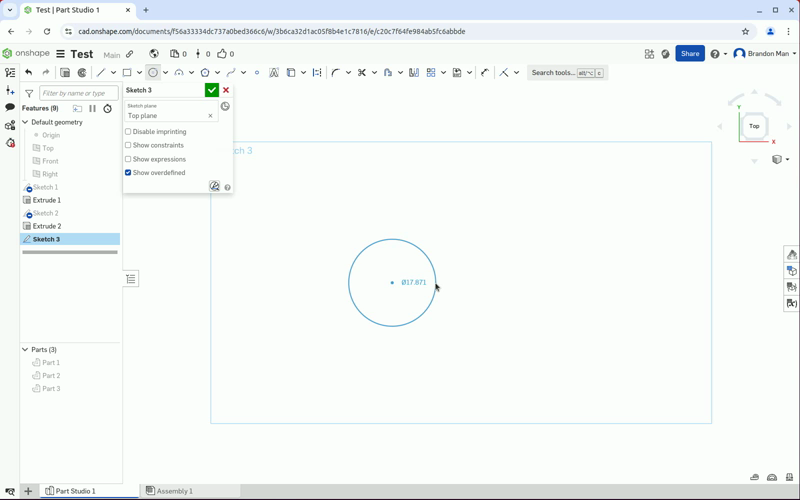
key(c)
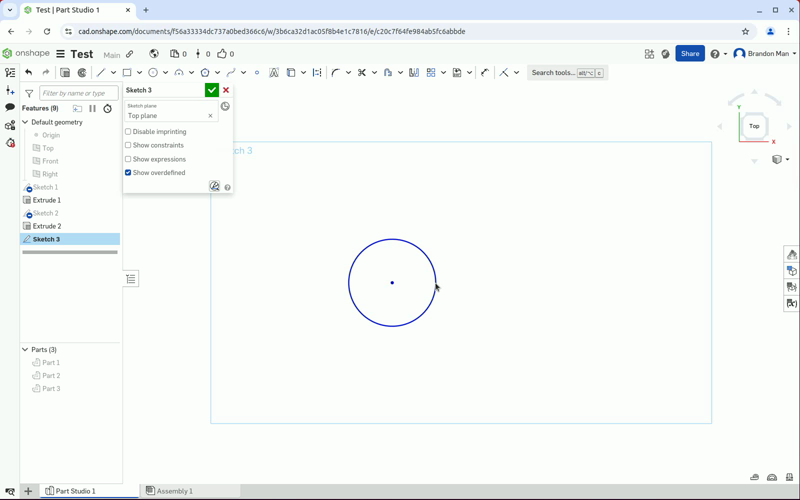
key_down(shift)
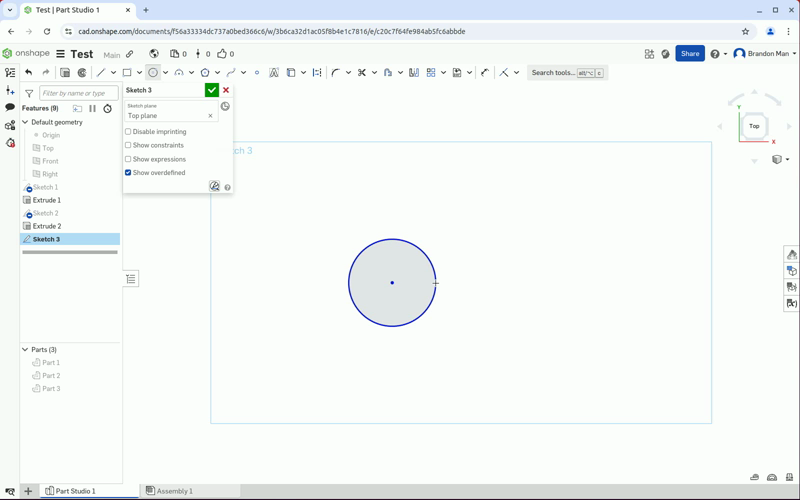
mouse_move(392, 282)
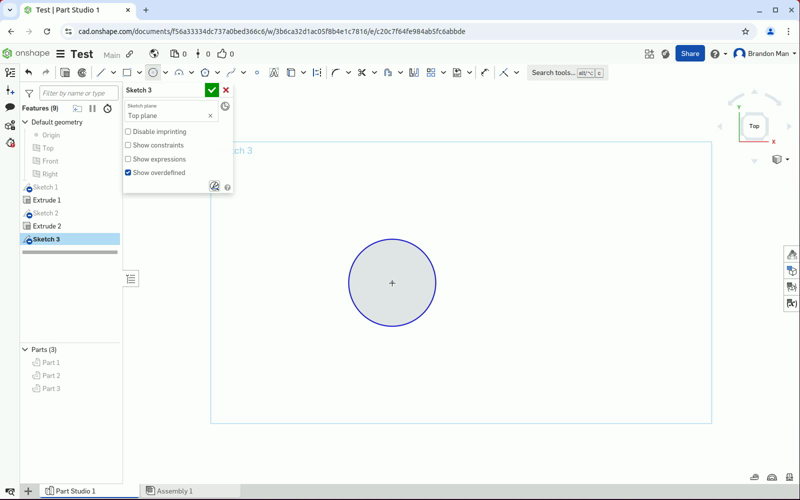
click(392, 282)
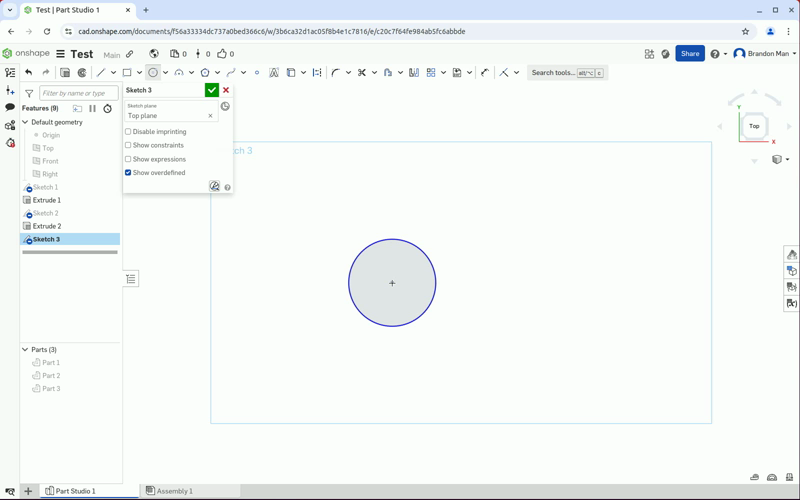
key_up(shift)
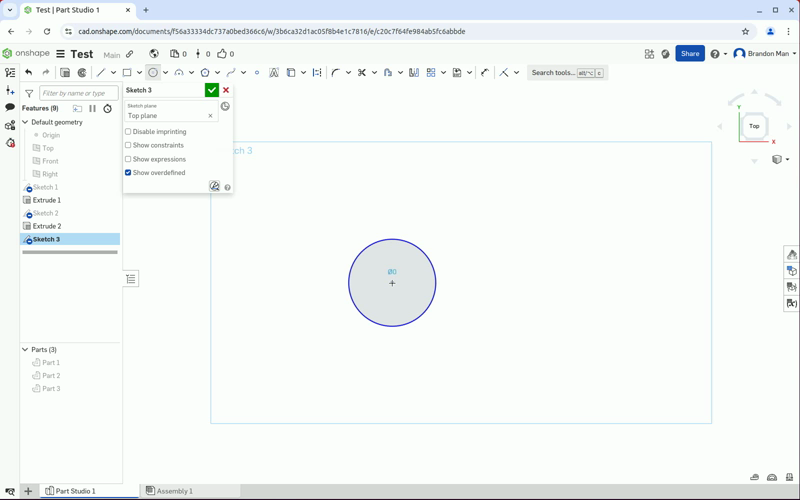
mouse_move(415, 282)
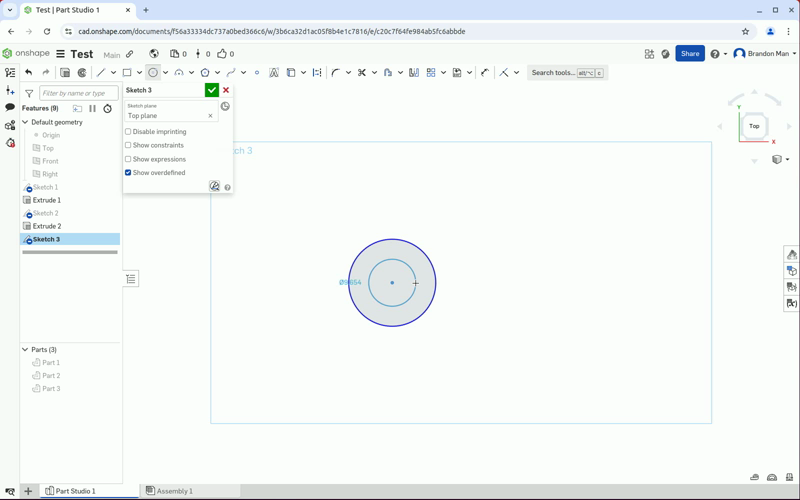
click(415, 282)
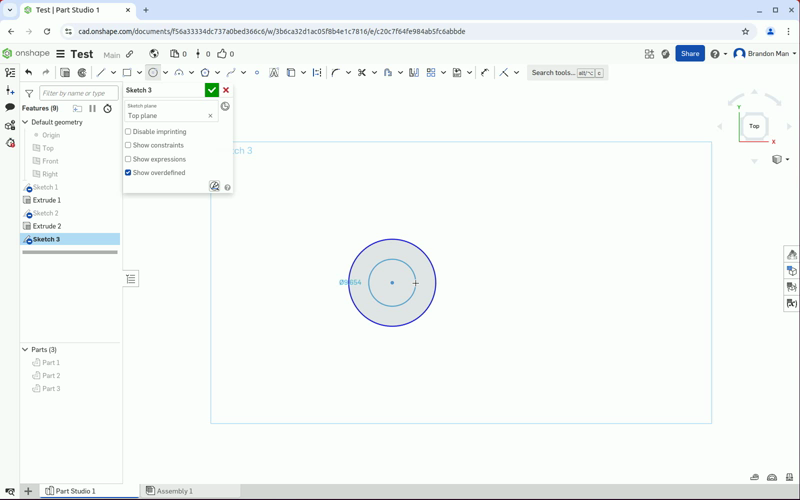
key(esc)
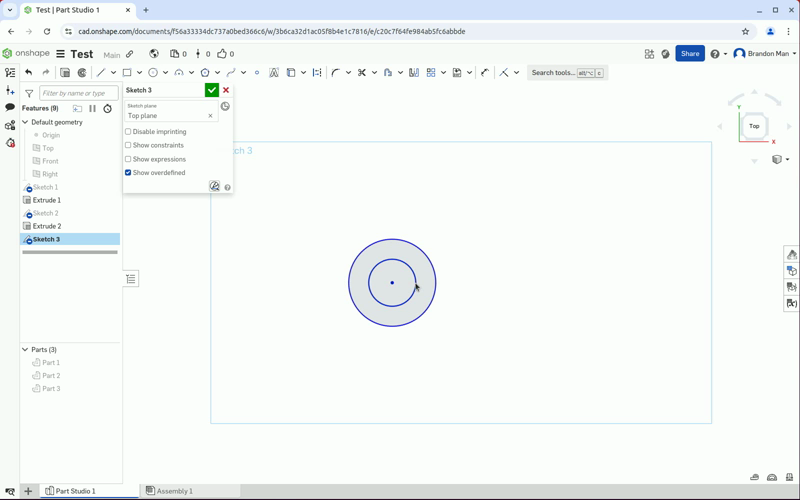
mouse_move(402, 309)
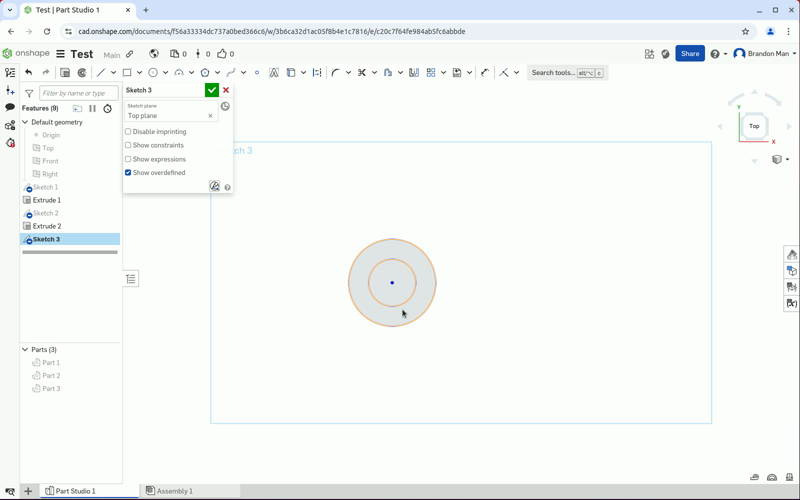
click(402, 309)
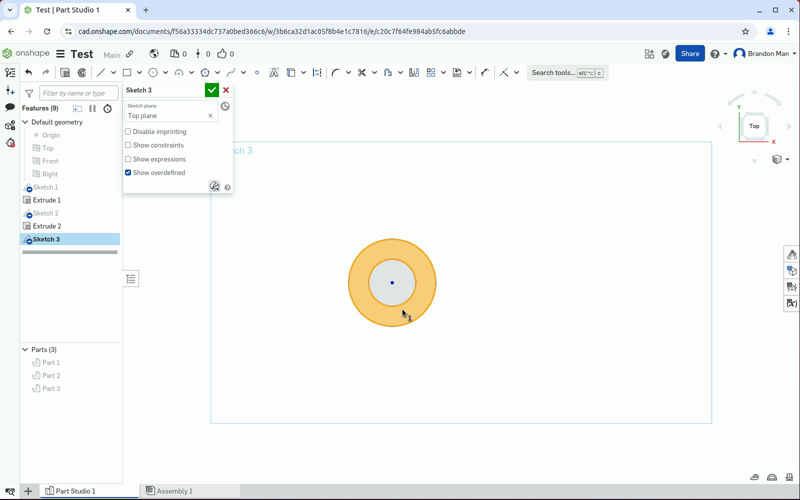
mouse_move(73, 352)
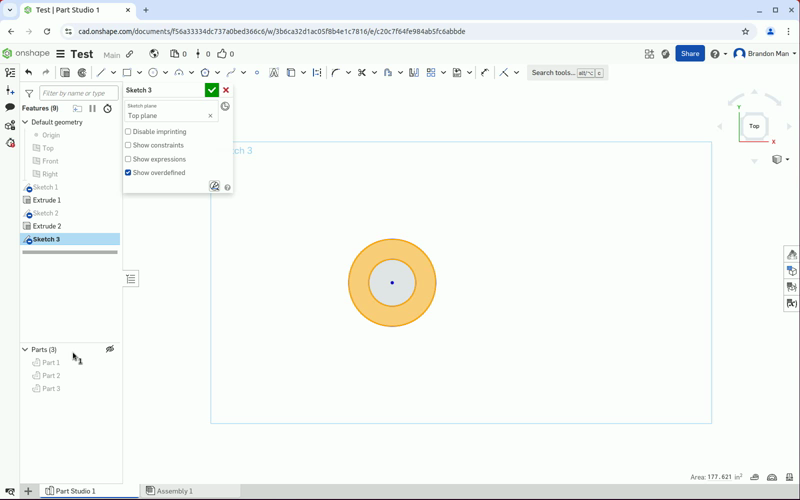
key(shift+y)
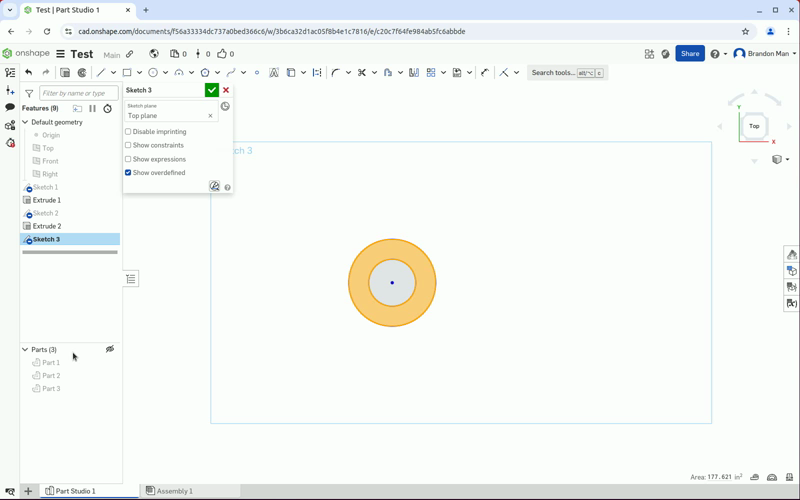
key(shift+e)
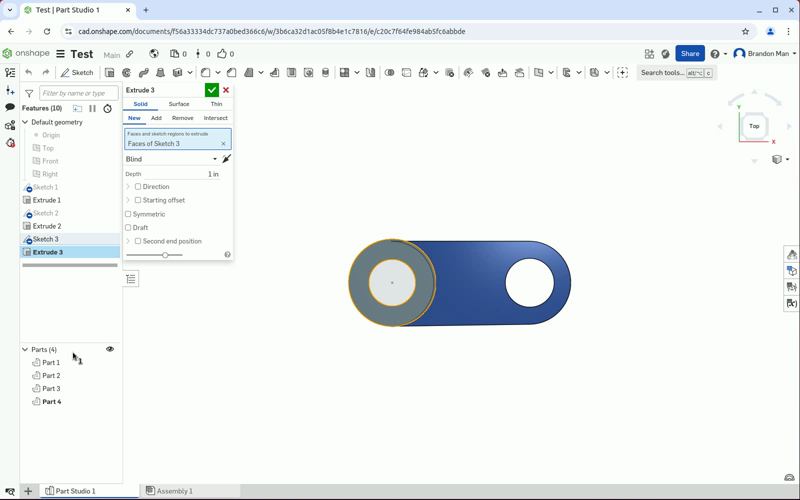
mouse_move(143, 106)
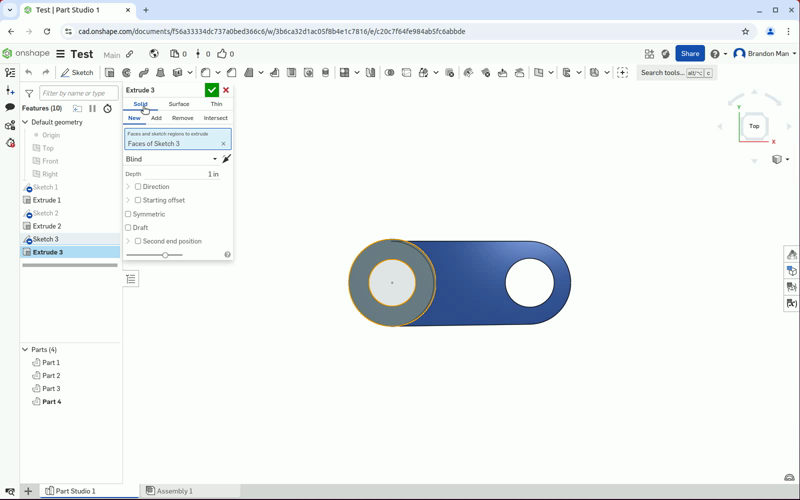
click(143, 106)
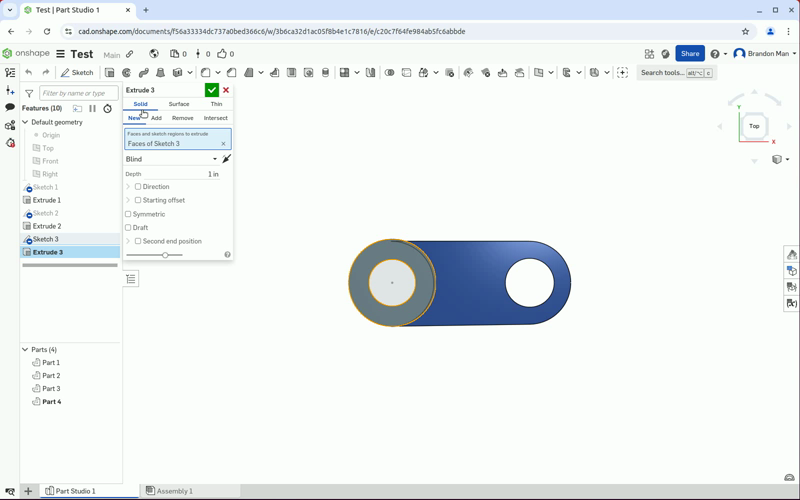
mouse_move(137, 120)
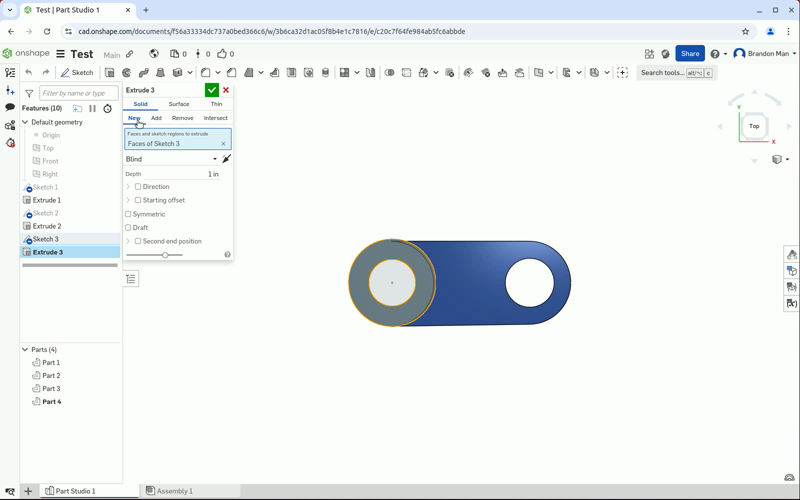
click(137, 120)
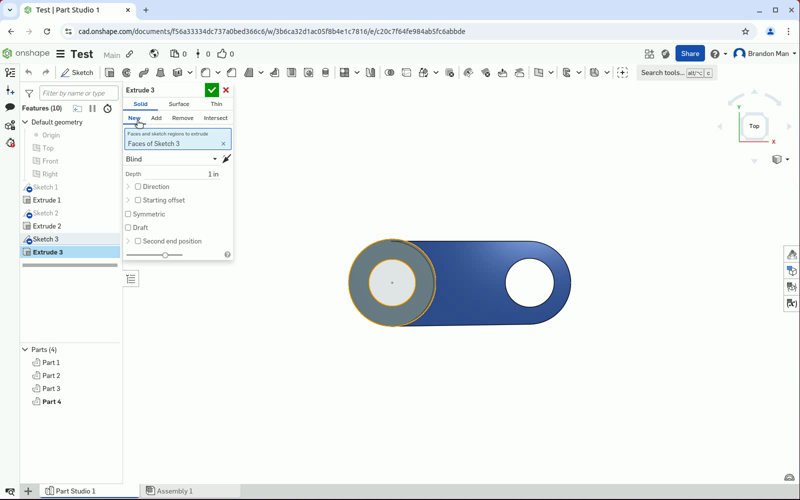
key(tab, 4)
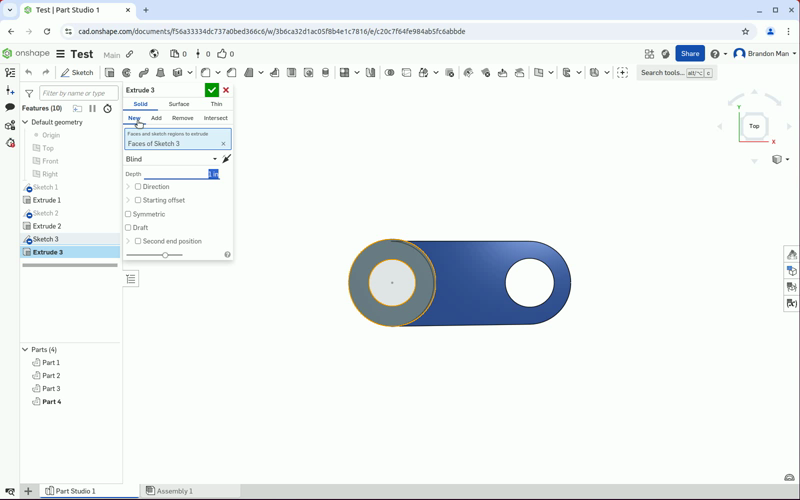
text(15.165)
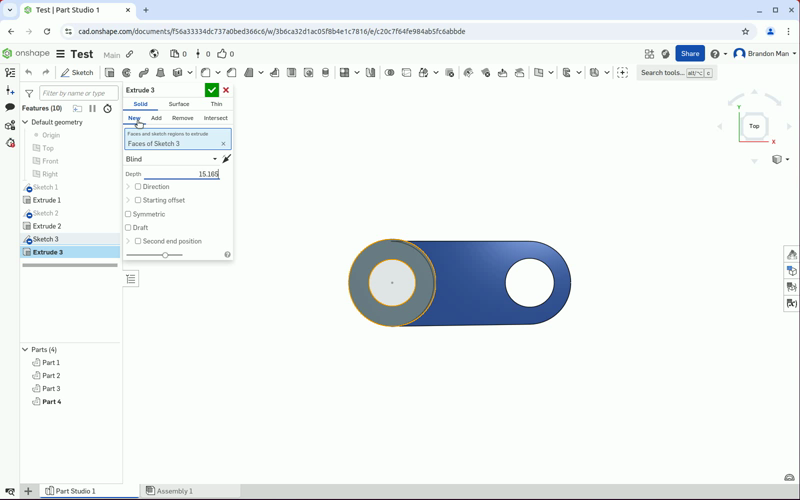
key(enter)
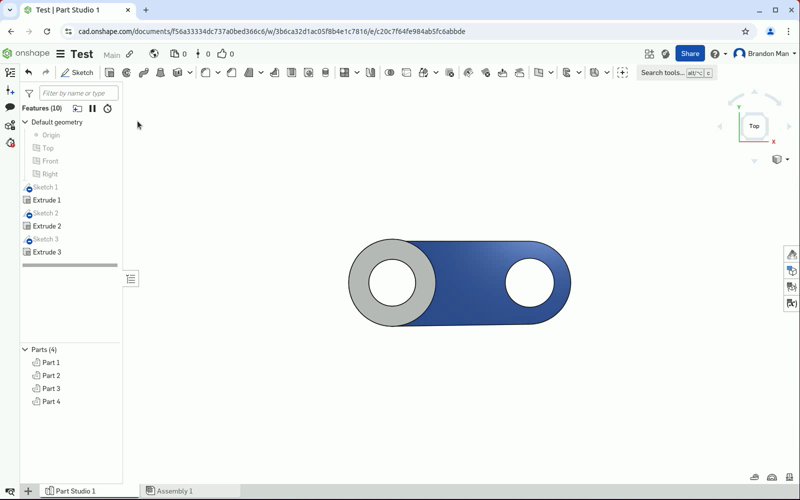
key(shift+h)
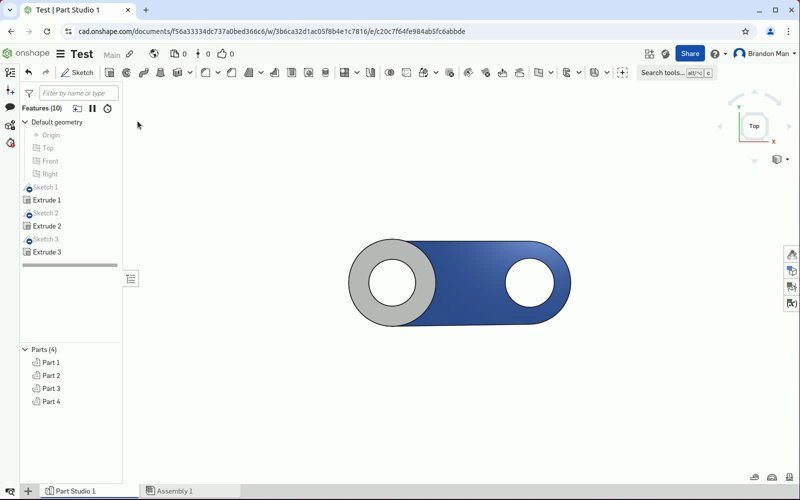
key(shift+h)
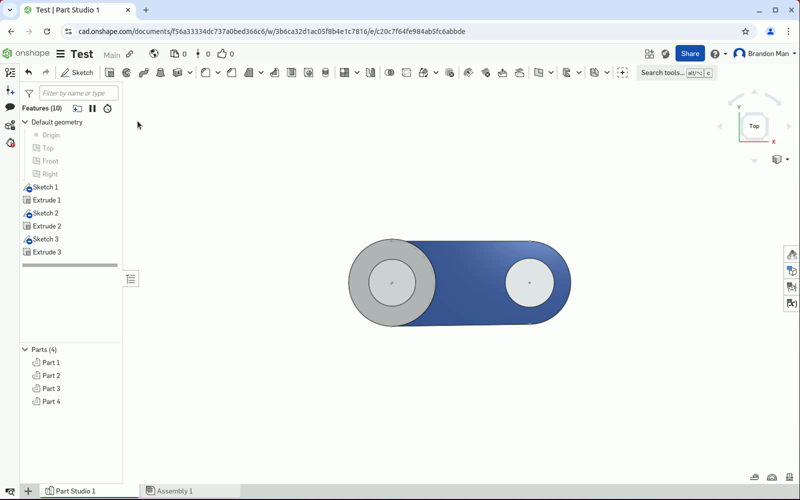
key(shift+7)
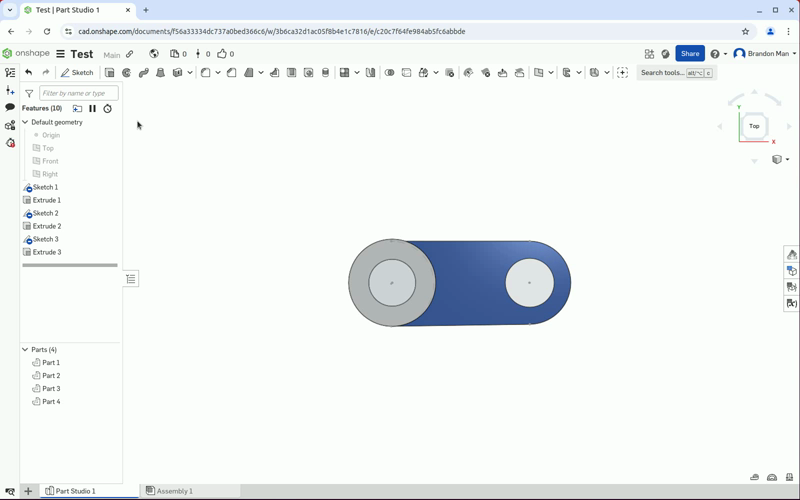
key(up, 3)
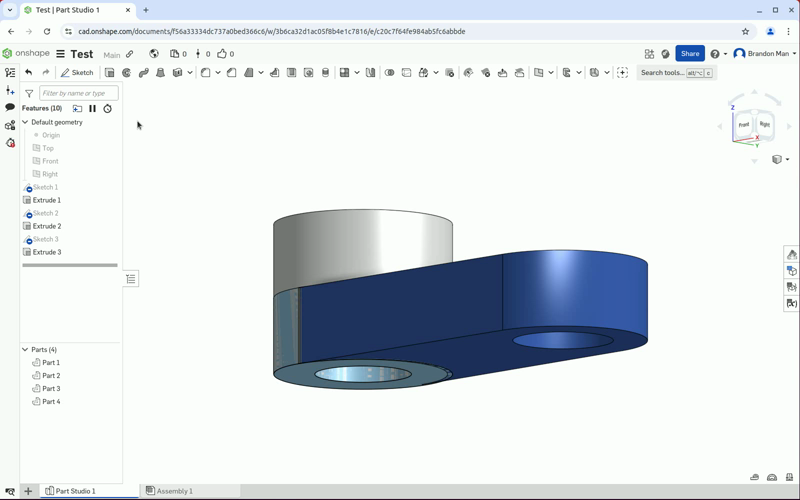
key(left, 3)
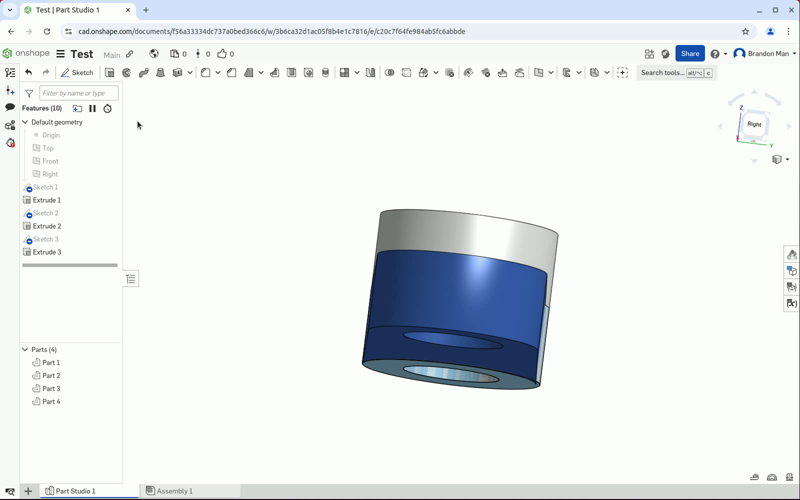
key(right, 3)
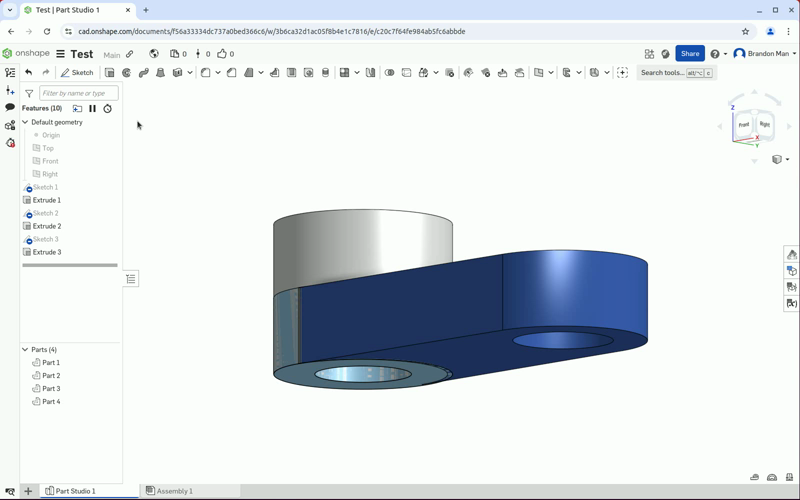
key(down, 3)
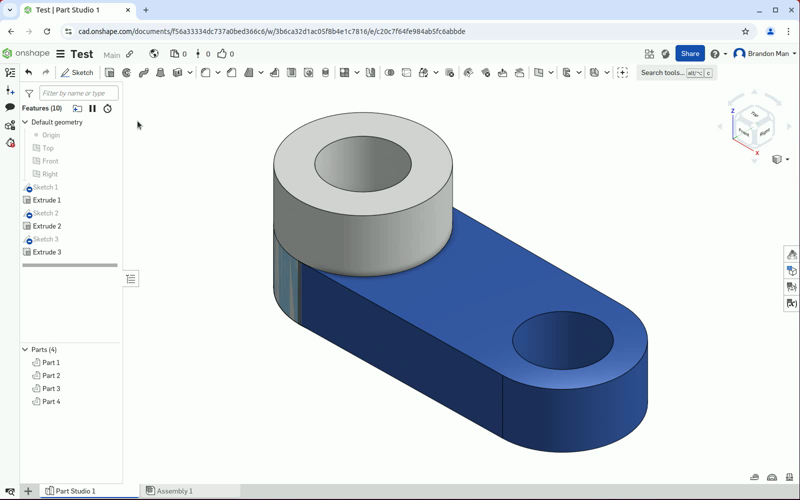
mouse_move(73, 189)
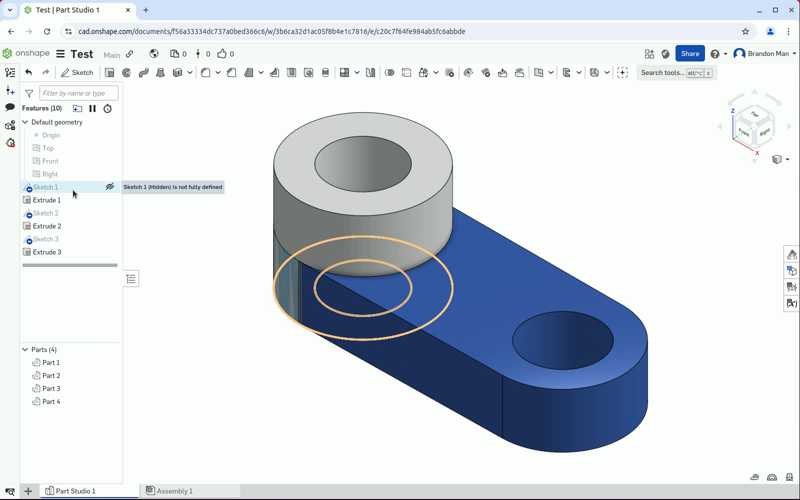
click(73, 189)